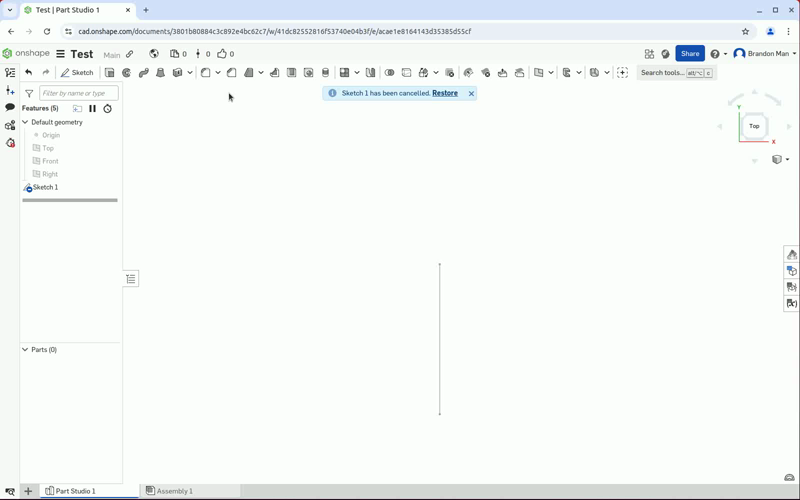
key(shift+h)
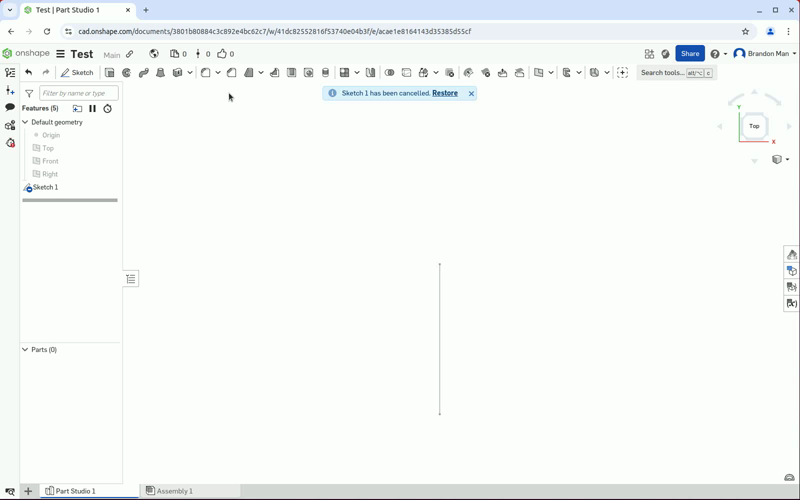
key(shift+s)
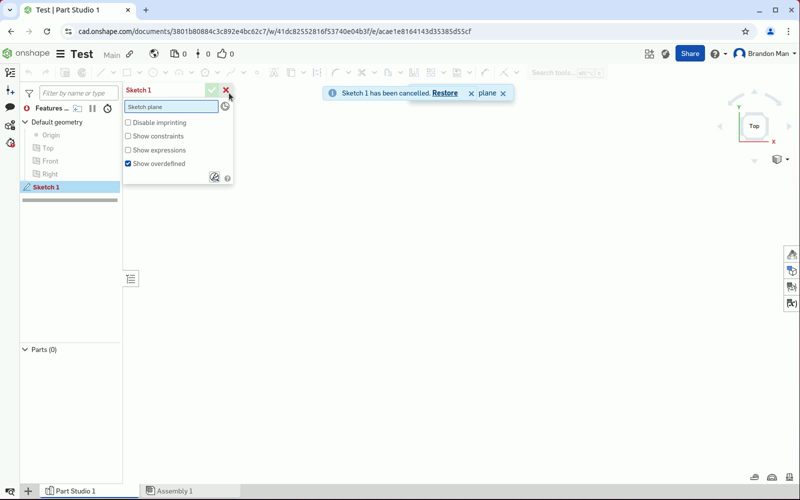
mouse_move(73, 150)
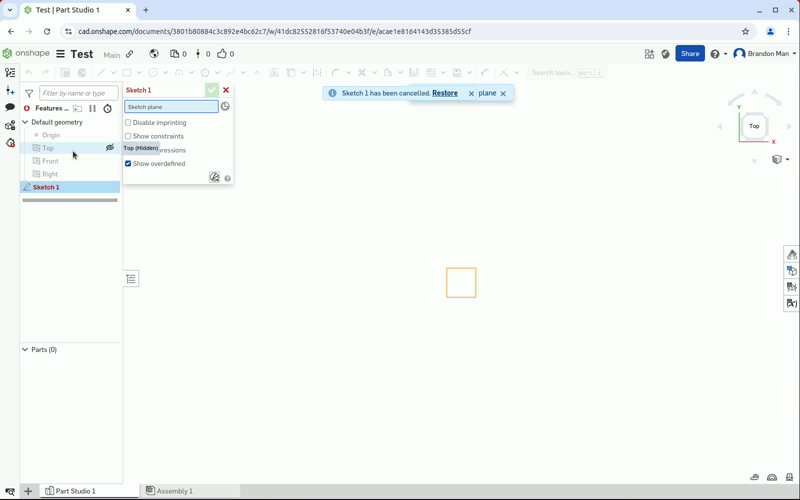
click(73, 150)
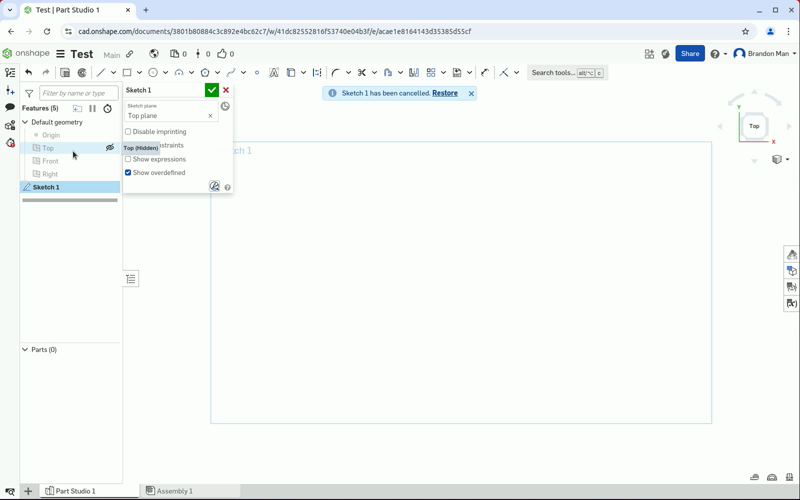
mouse_move(73, 352)
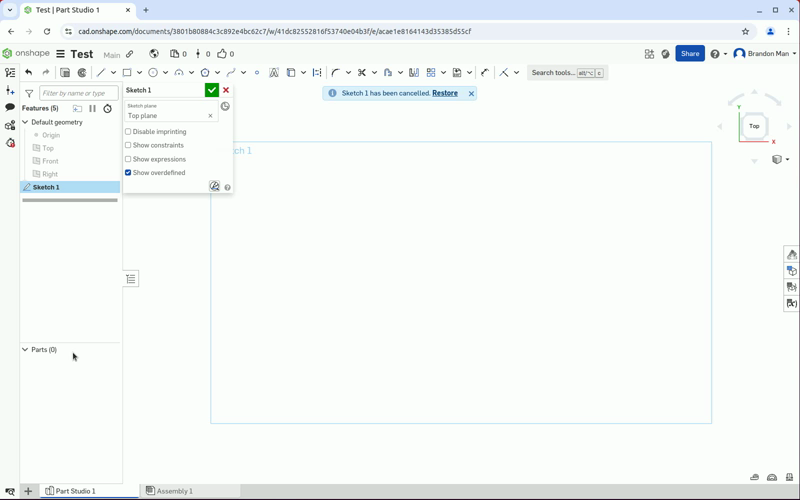
key(y)
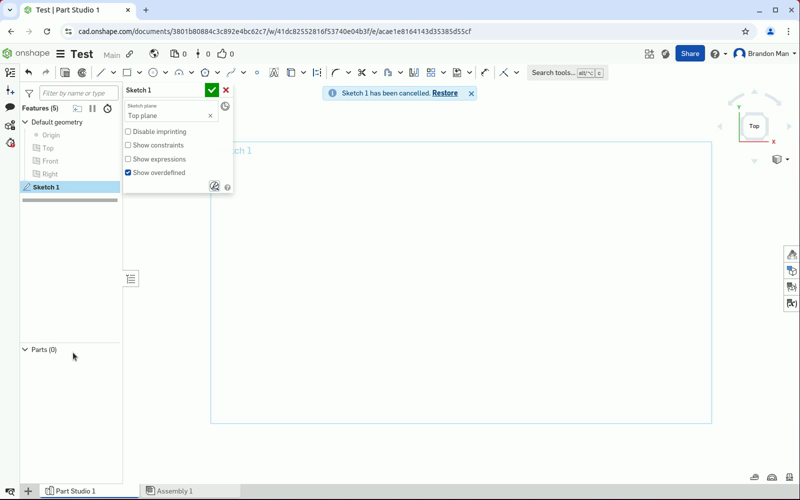
key(c)
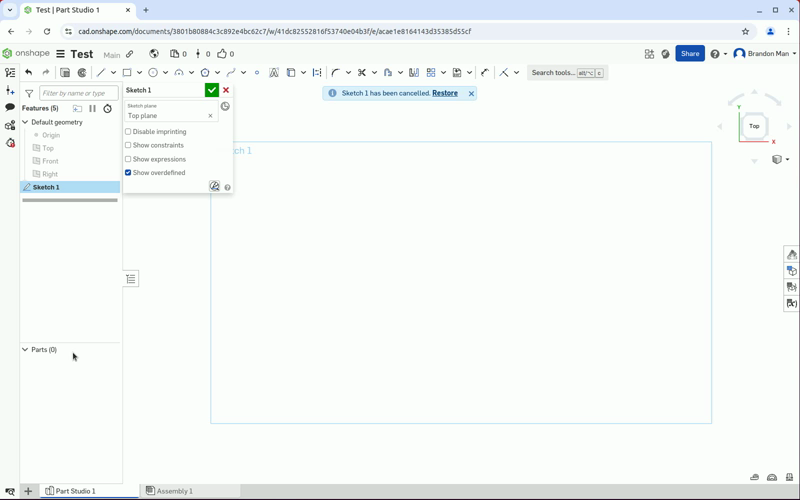
key_down(shift)
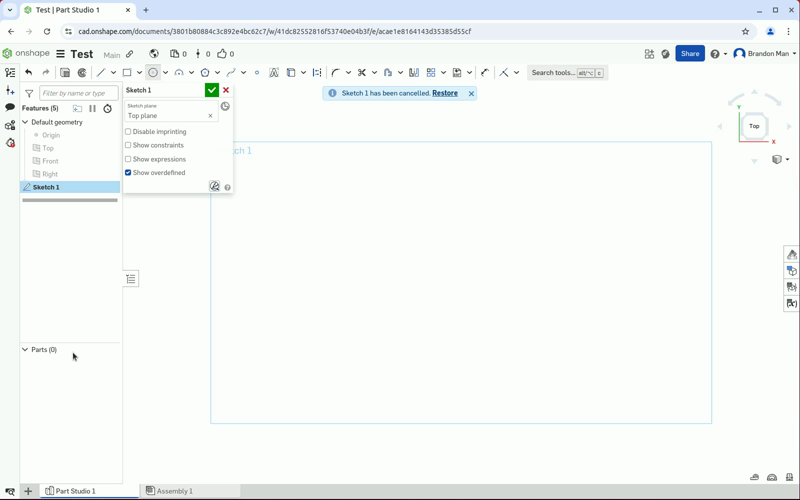
mouse_move(461, 282)
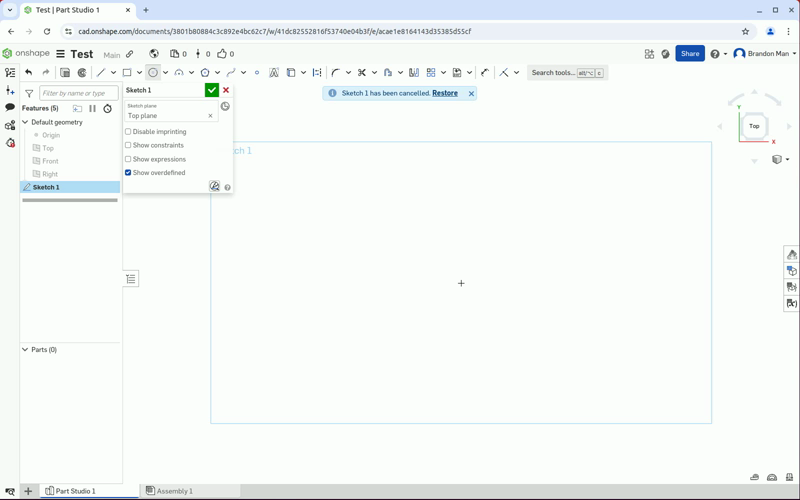
click(461, 282)
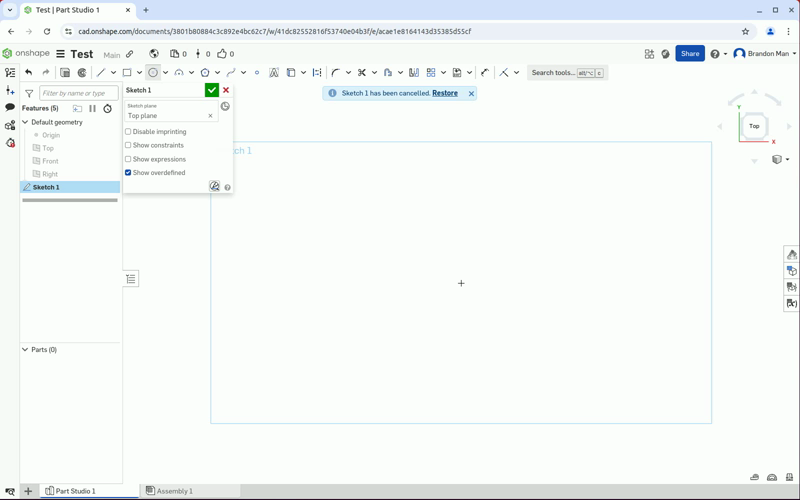
key_up(shift)
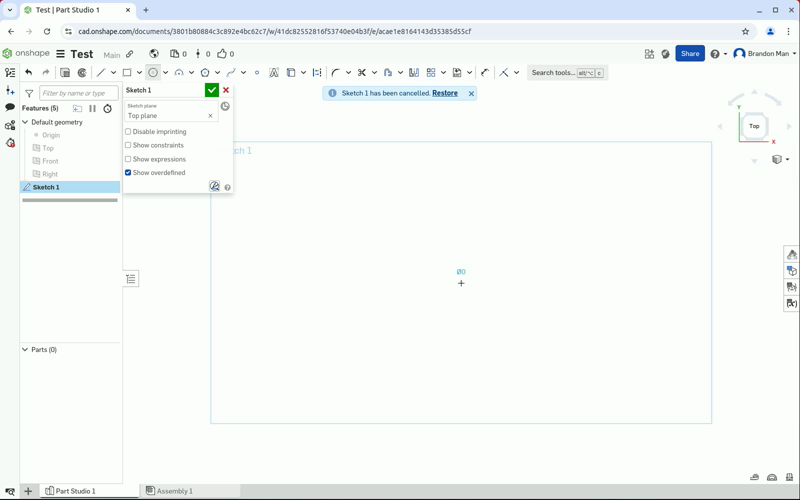
mouse_move(476, 282)
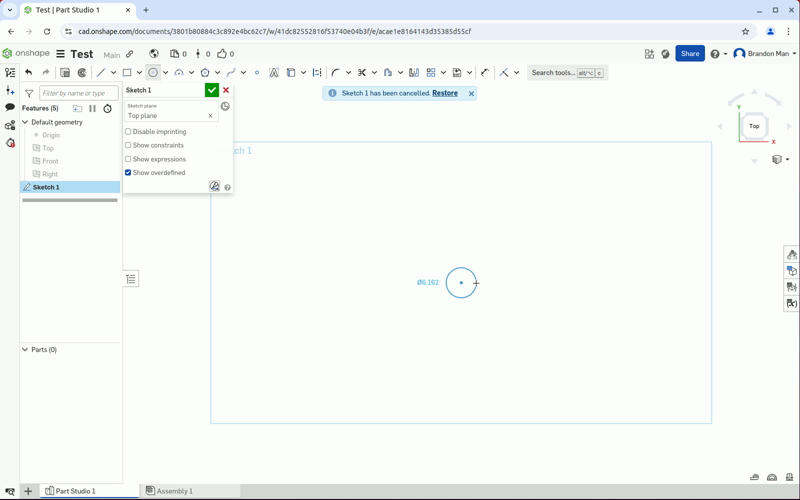
click(476, 282)
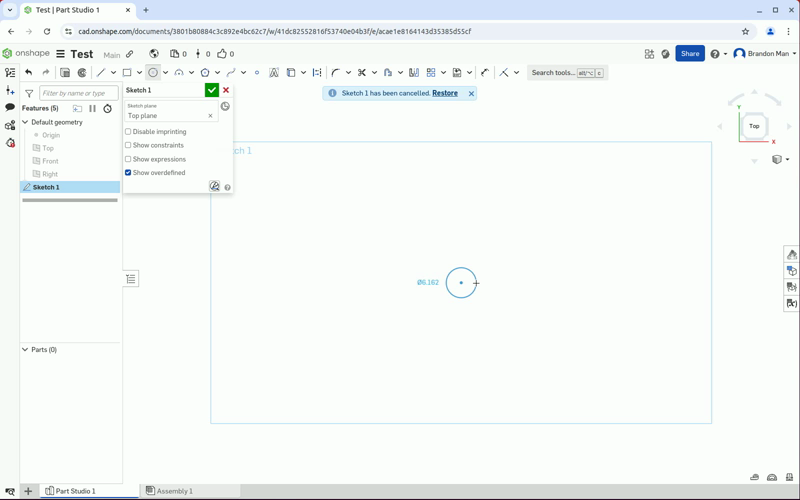
key(esc)
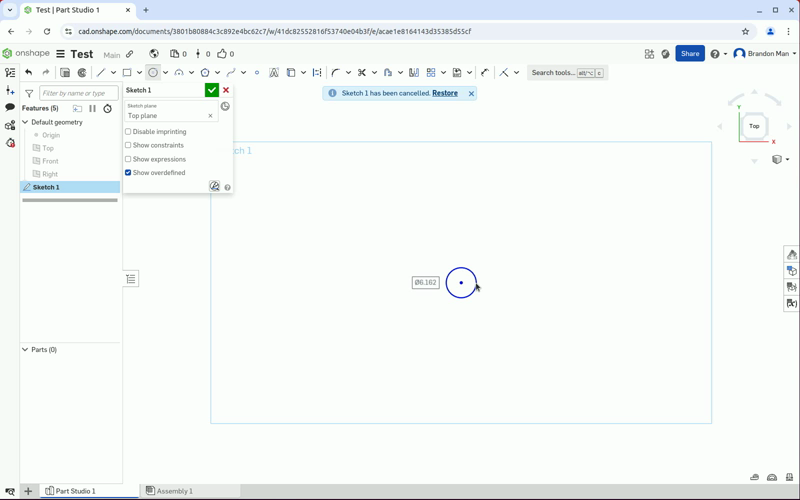
key(c)
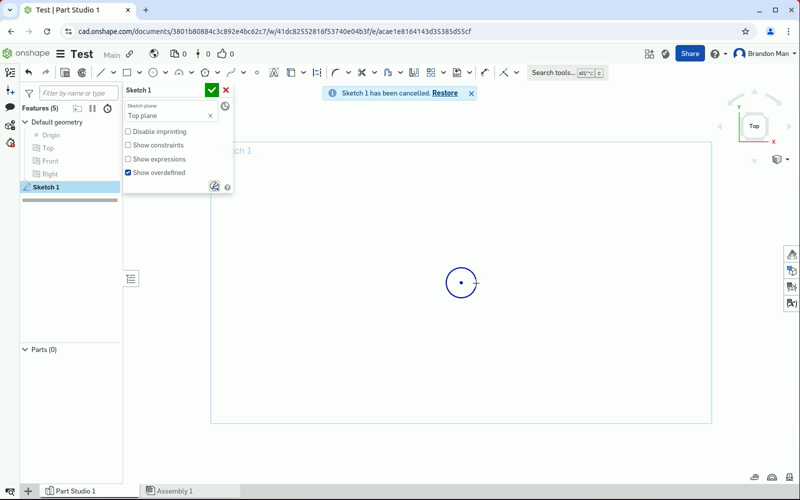
key_down(shift)
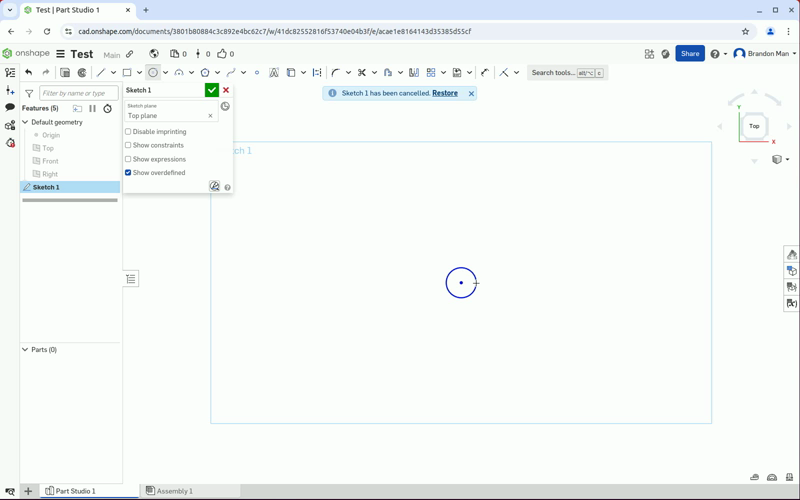
mouse_move(461, 282)
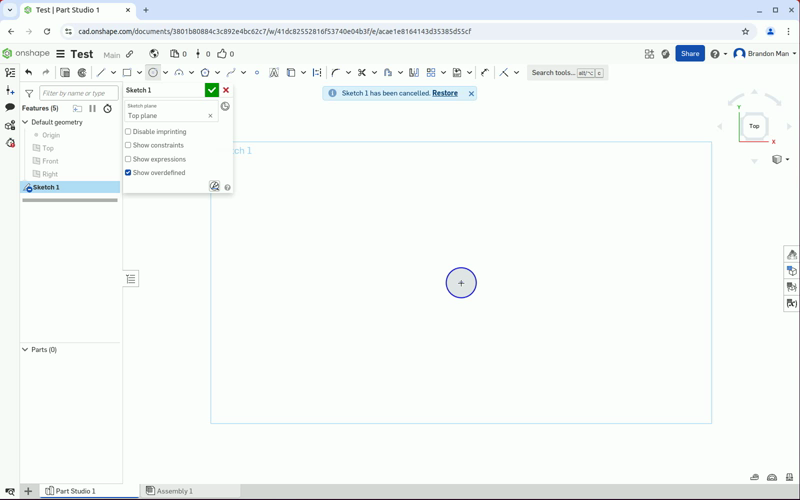
click(461, 282)
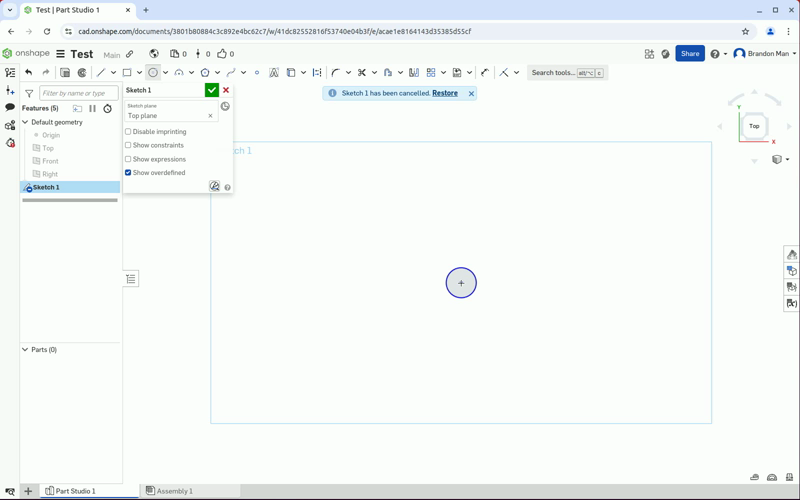
key_up(shift)
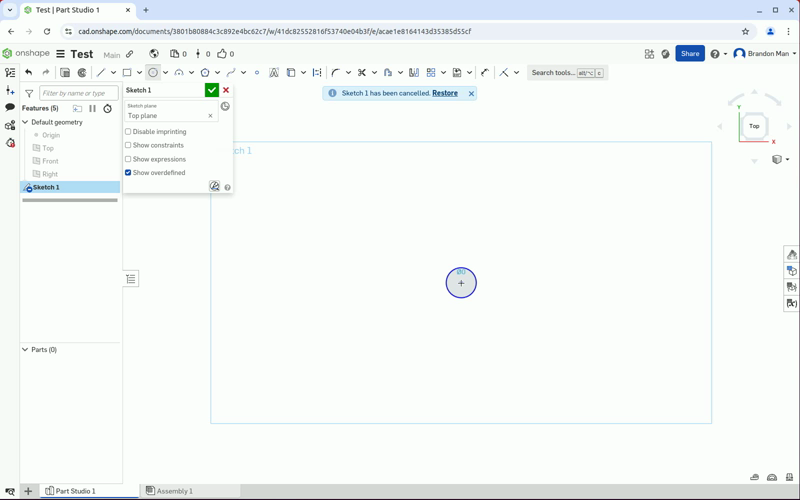
mouse_move(473, 282)
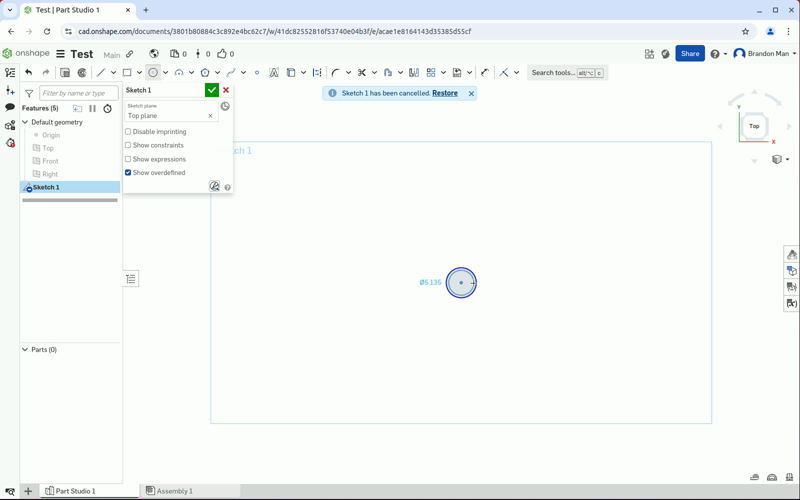
scroll(6)
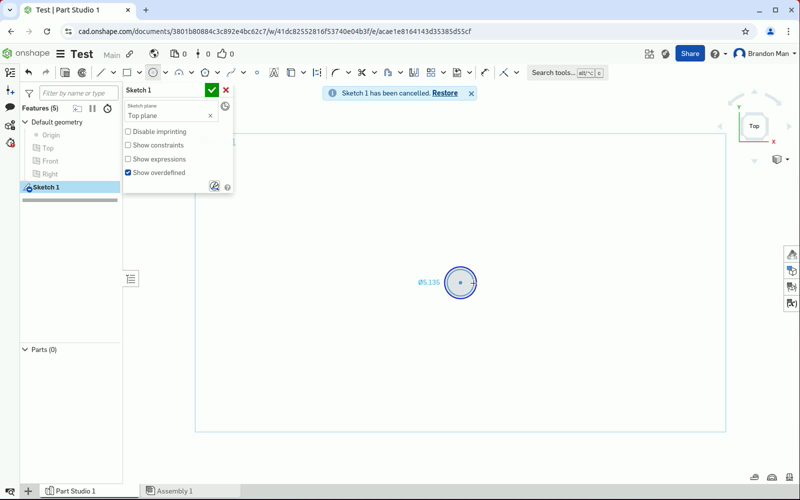
scroll(6)
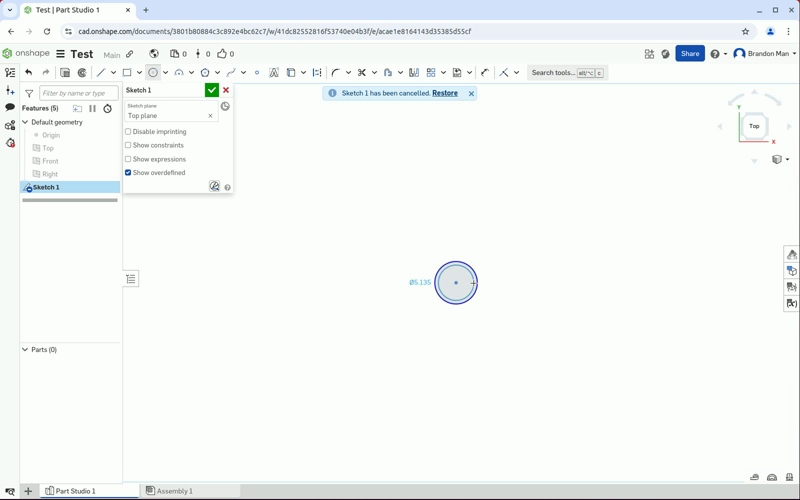
scroll(6)
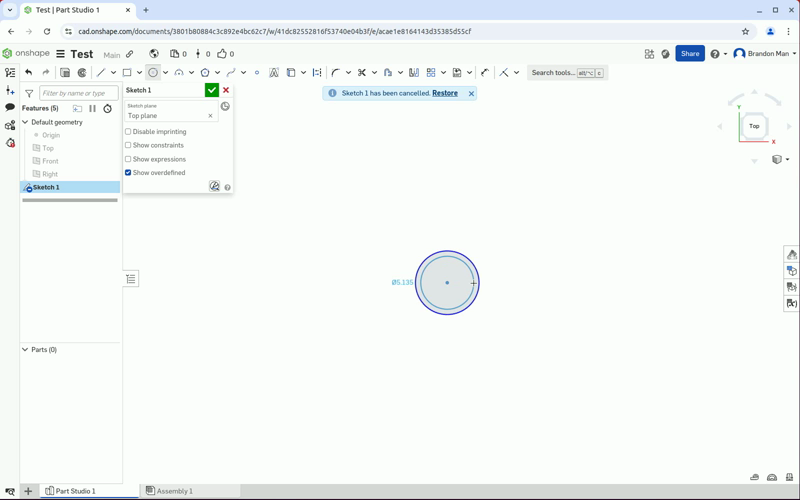
scroll(6)
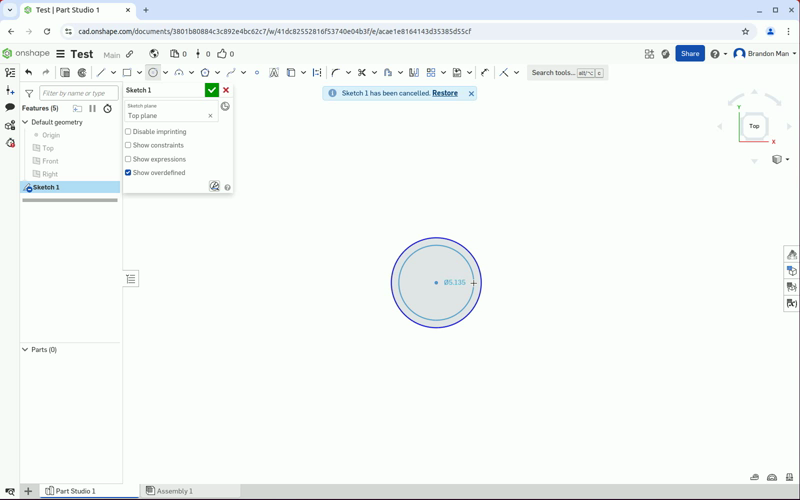
scroll(6)
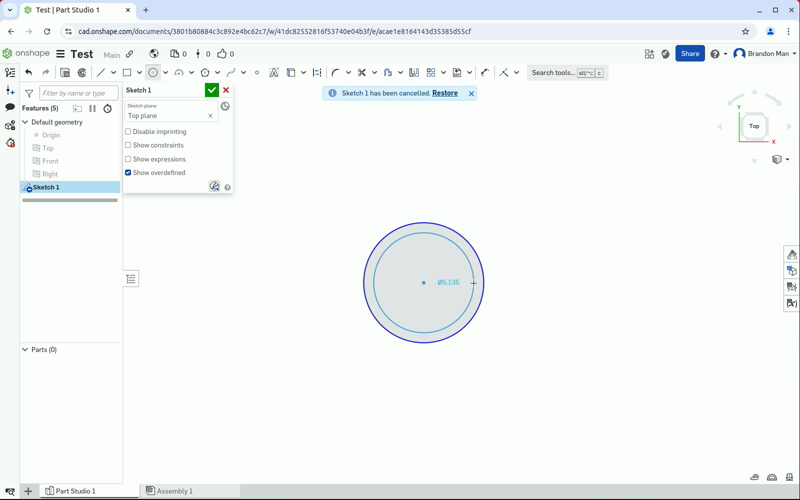
scroll(6)
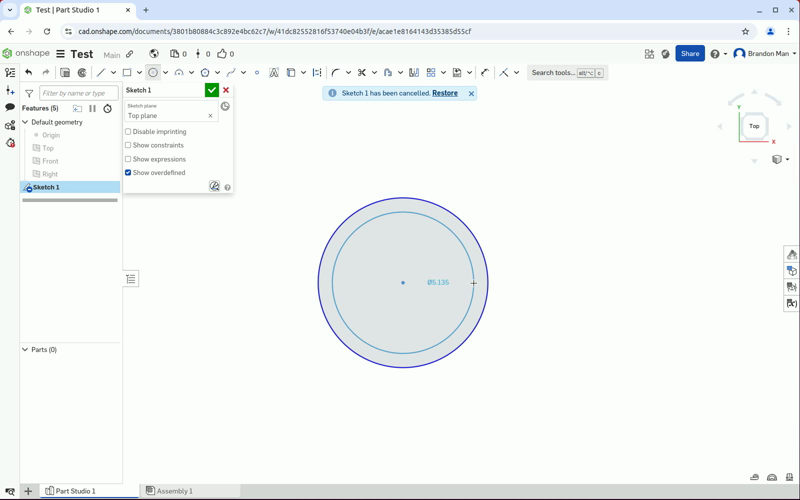
scroll(6)
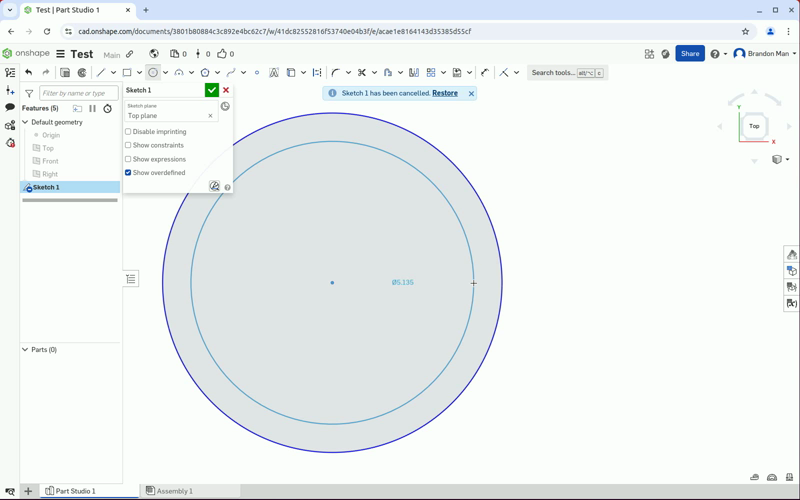
click(473, 282)
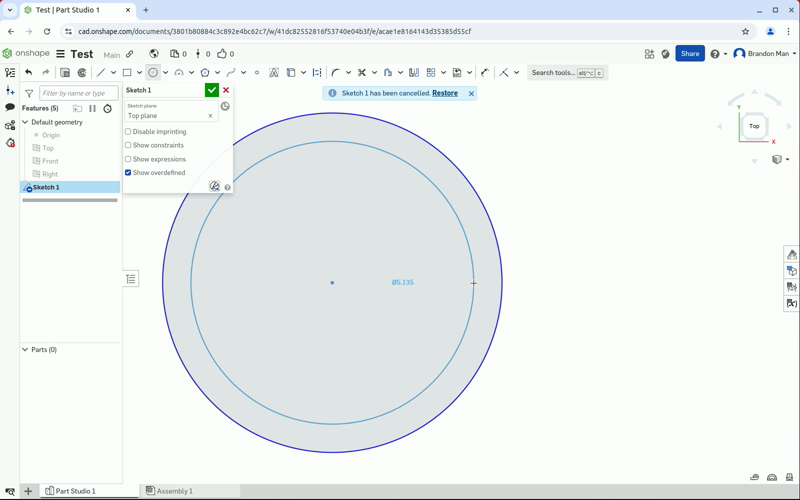
scroll(-6)
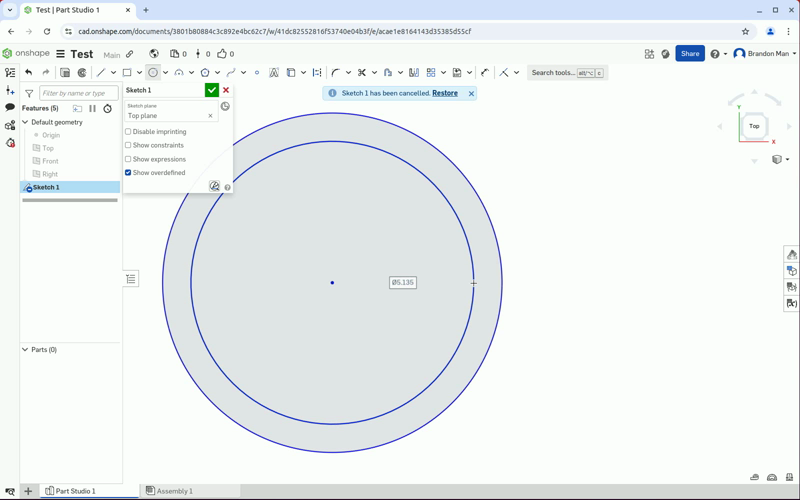
scroll(-6)
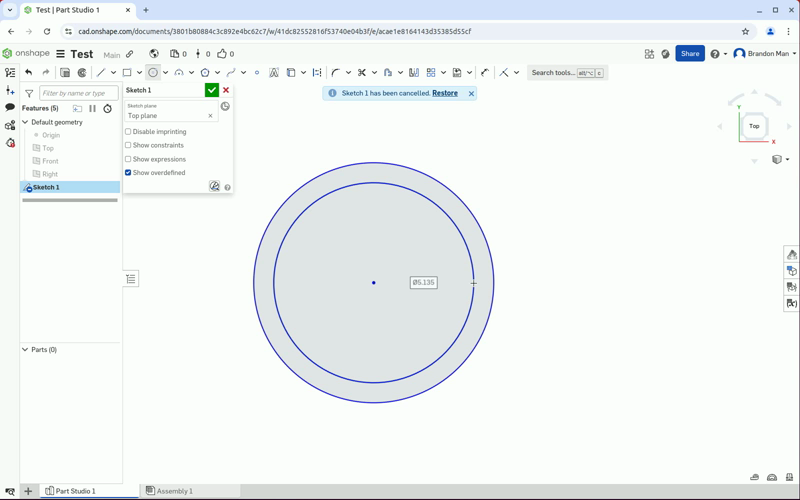
scroll(-6)
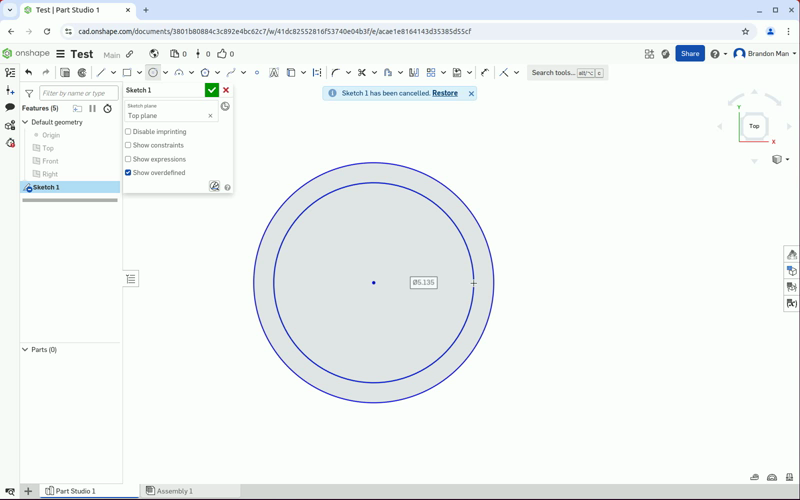
scroll(-6)
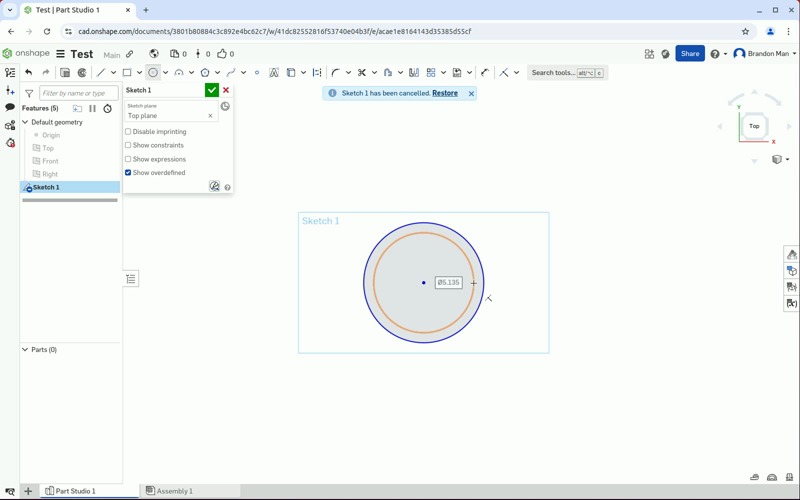
scroll(-6)
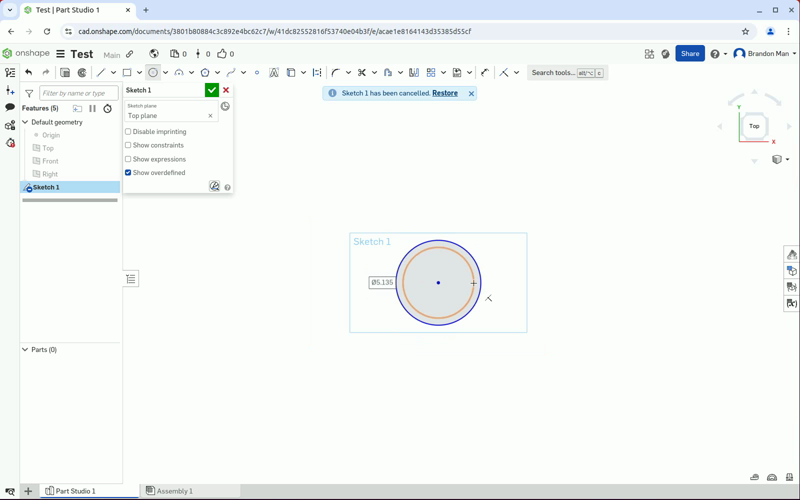
scroll(-6)
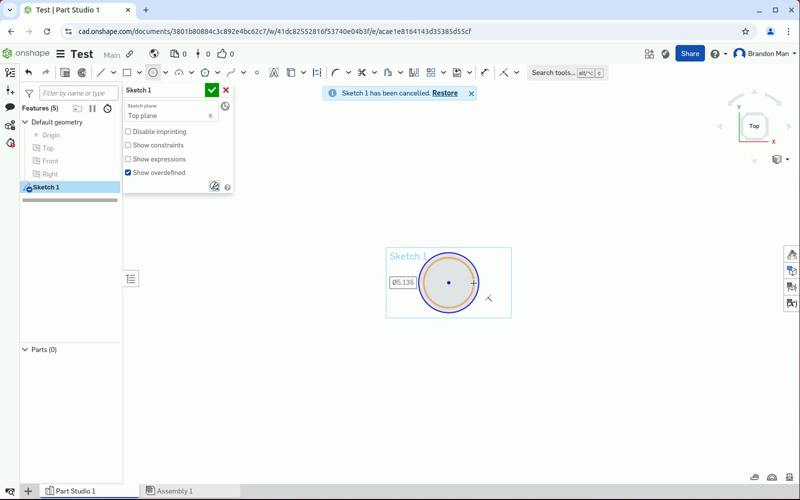
scroll(-6)
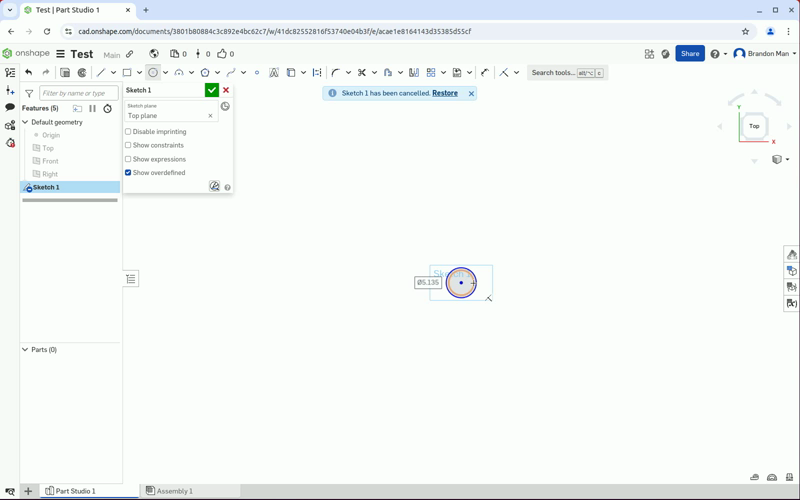
key(esc)
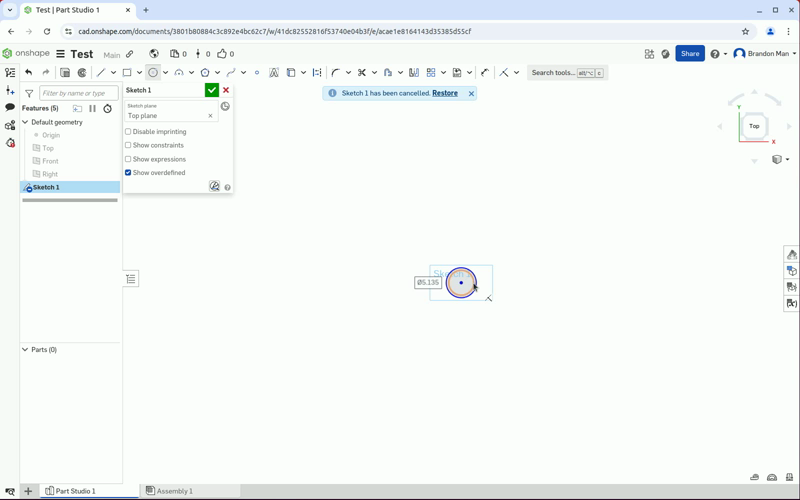
mouse_move(466, 296)
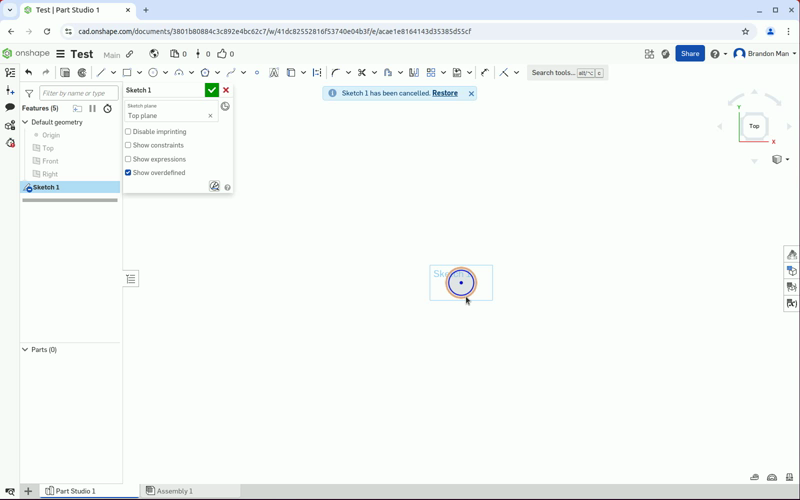
scroll(6)
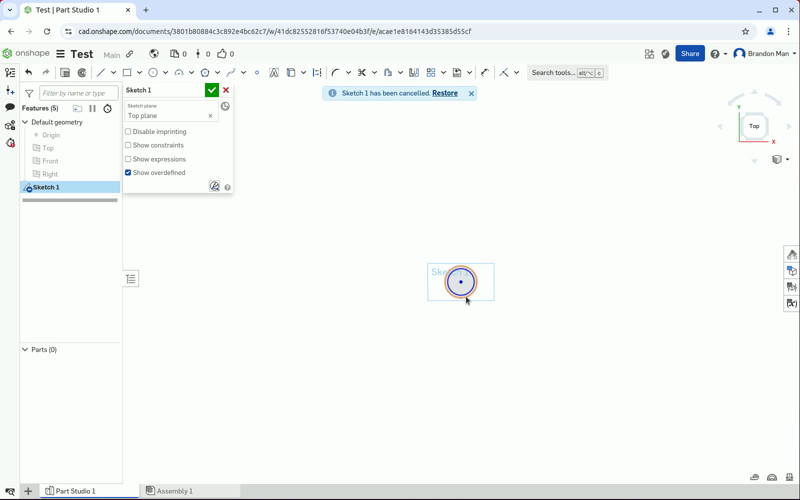
scroll(6)
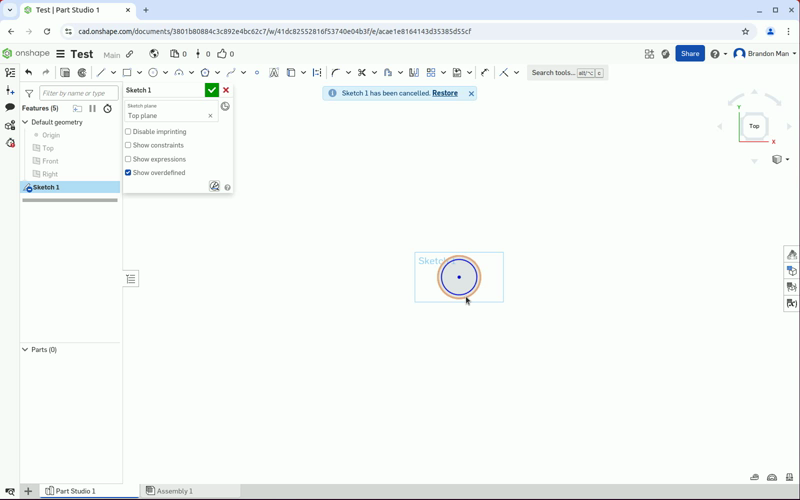
scroll(6)
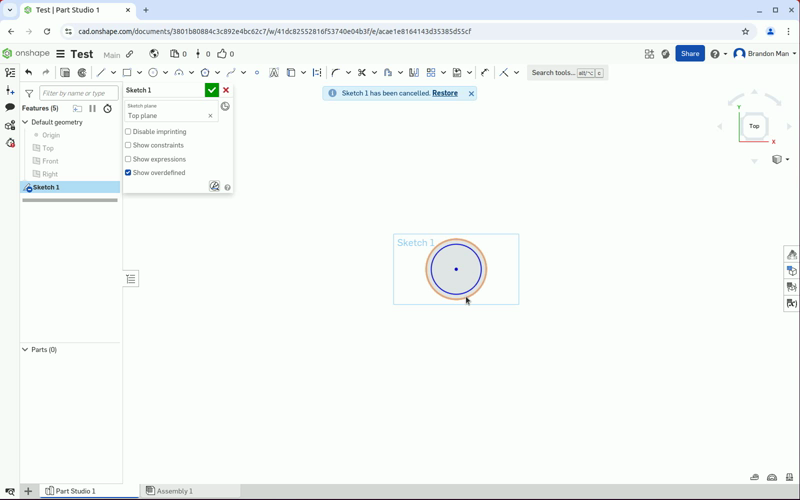
scroll(6)
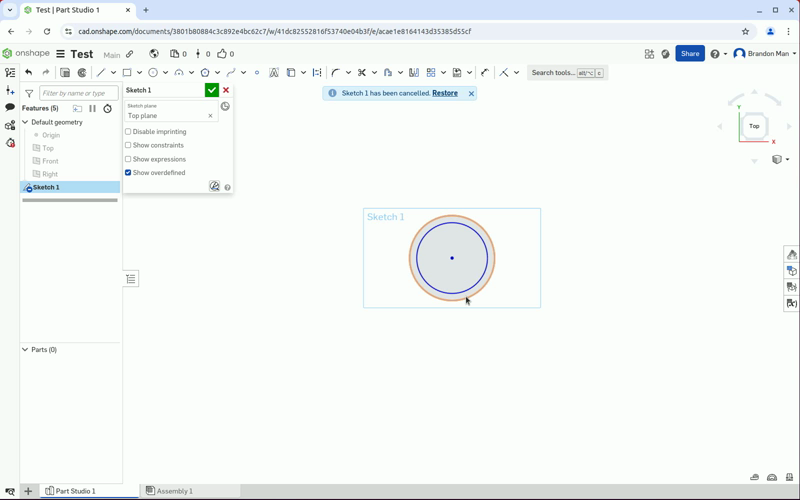
scroll(6)
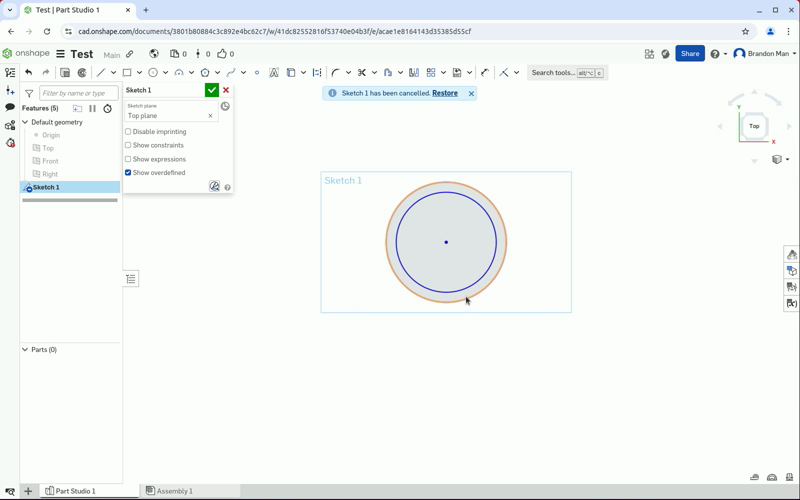
scroll(6)
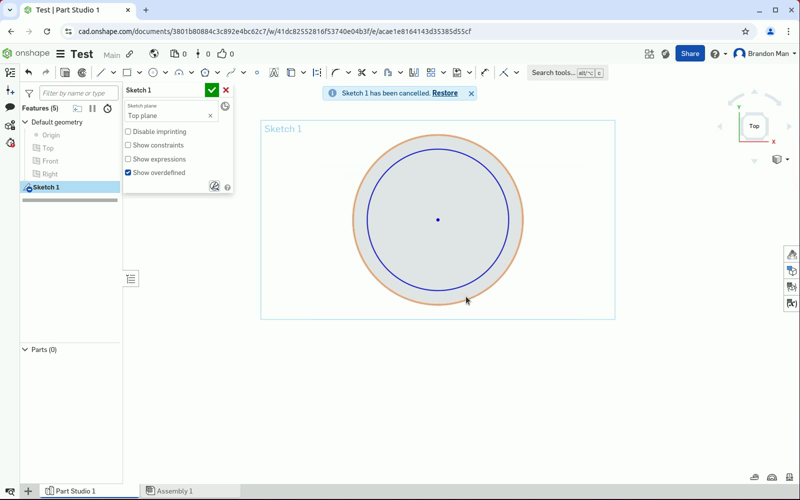
scroll(6)
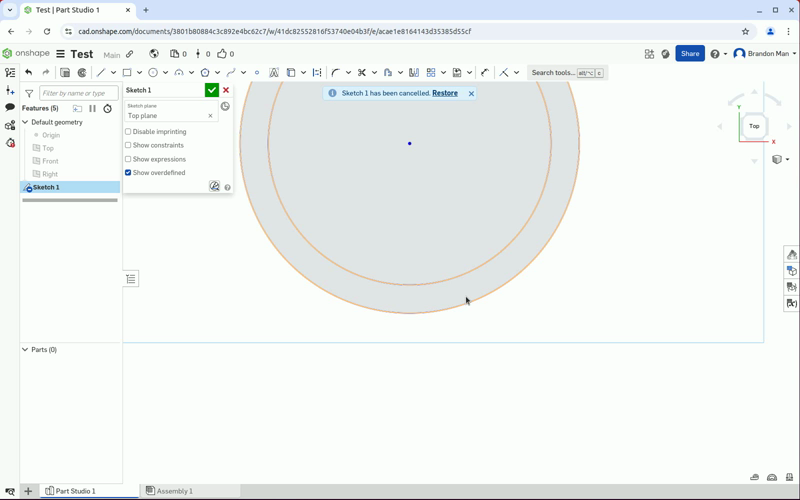
click(466, 296)
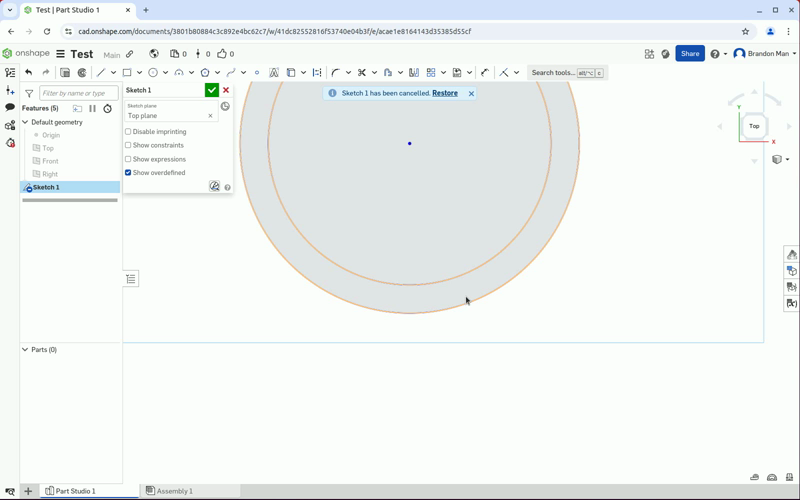
scroll(-6)
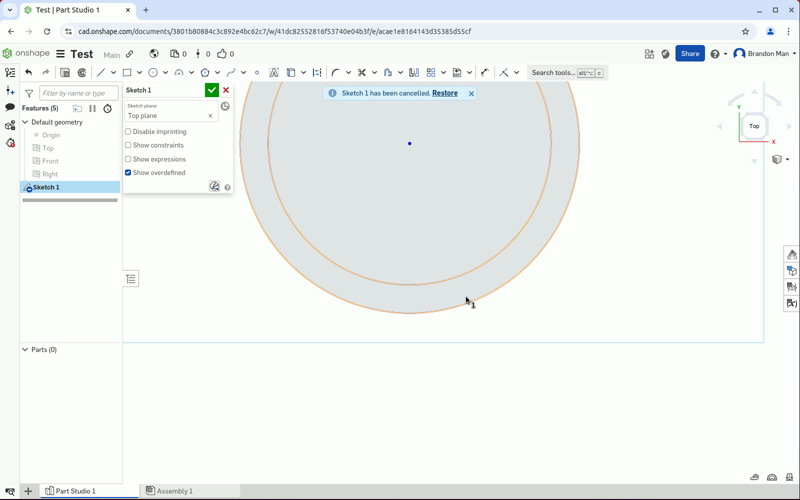
scroll(-6)
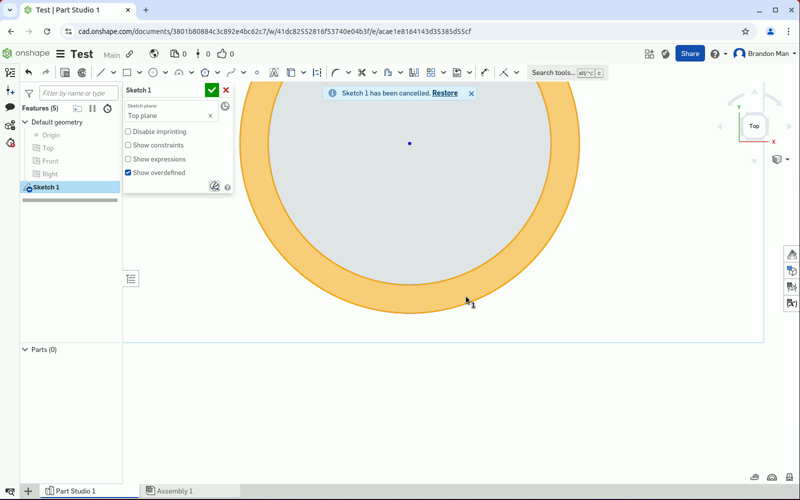
scroll(-6)
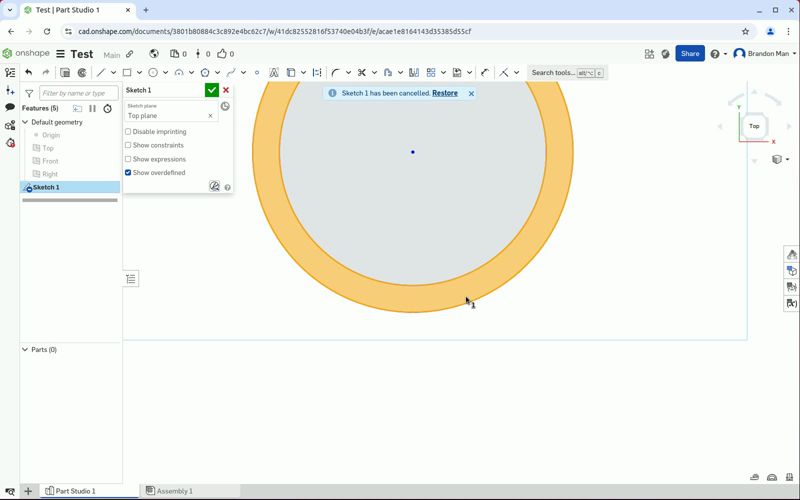
scroll(-6)
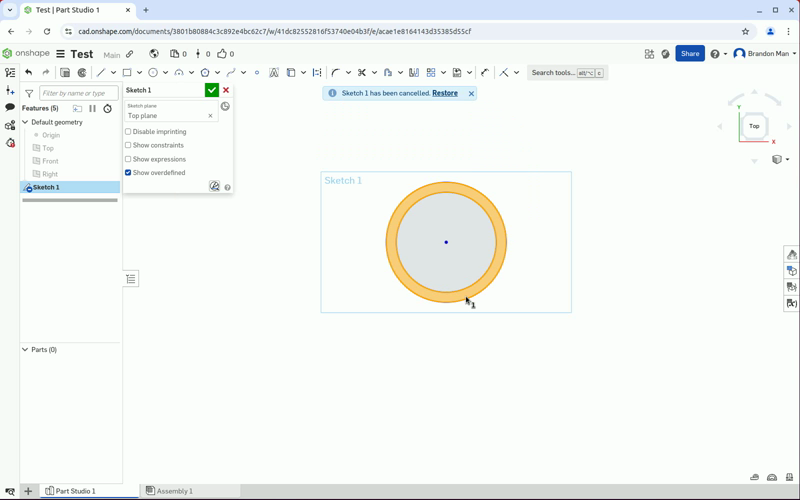
scroll(-6)
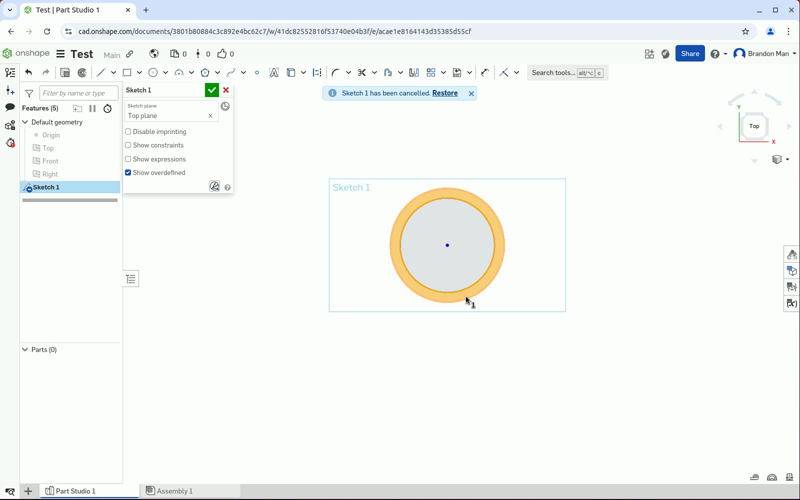
scroll(-6)
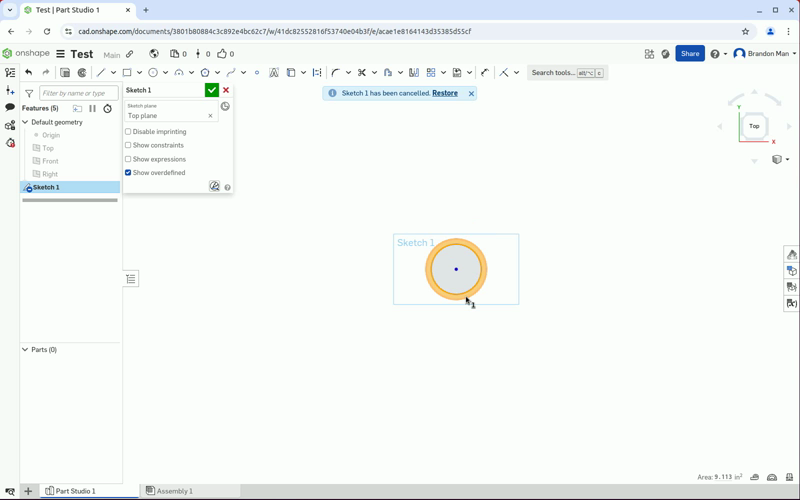
scroll(-6)
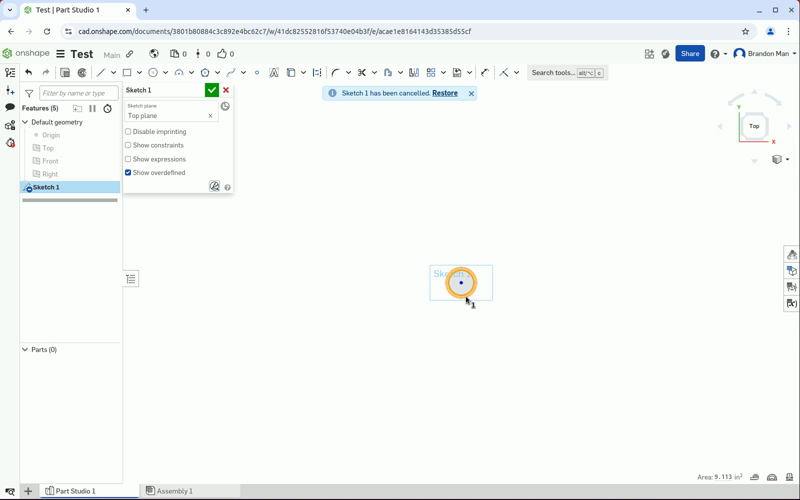
mouse_move(73, 352)
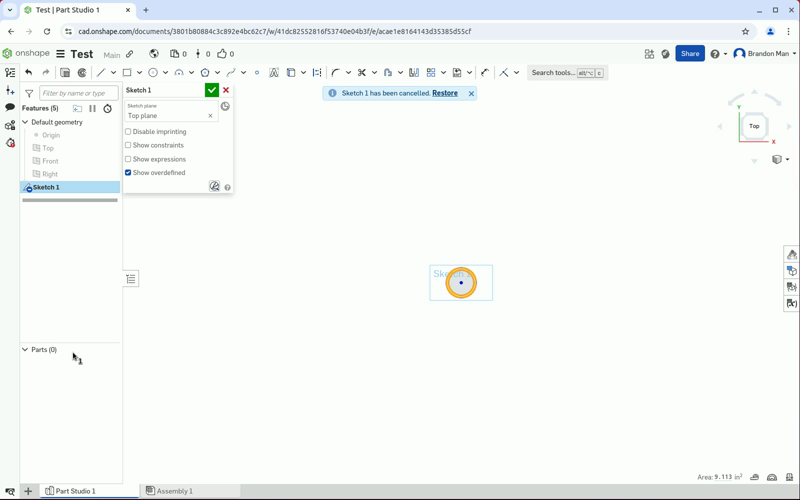
key(shift+y)
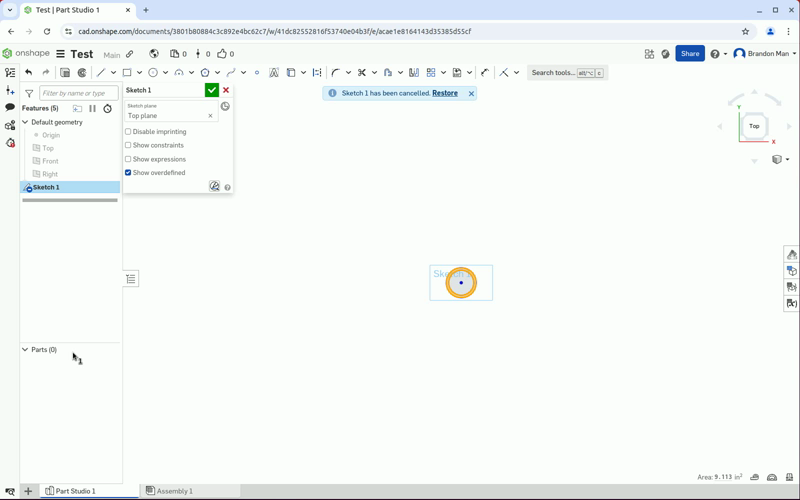
key(shift+e)
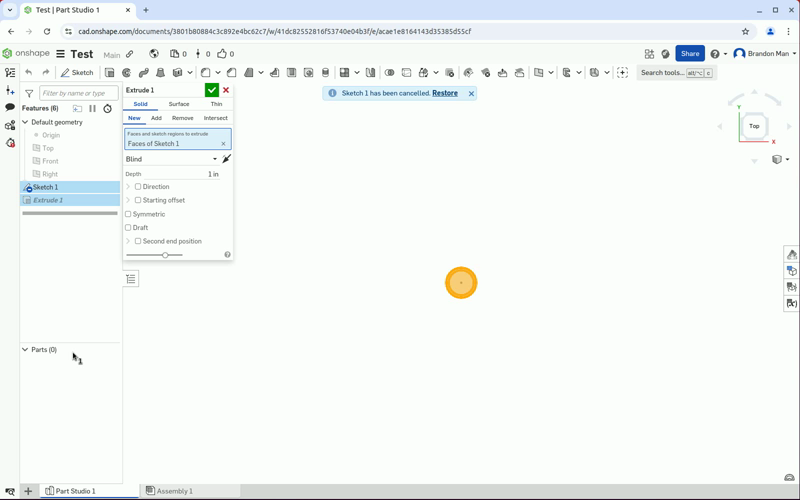
mouse_move(143, 106)
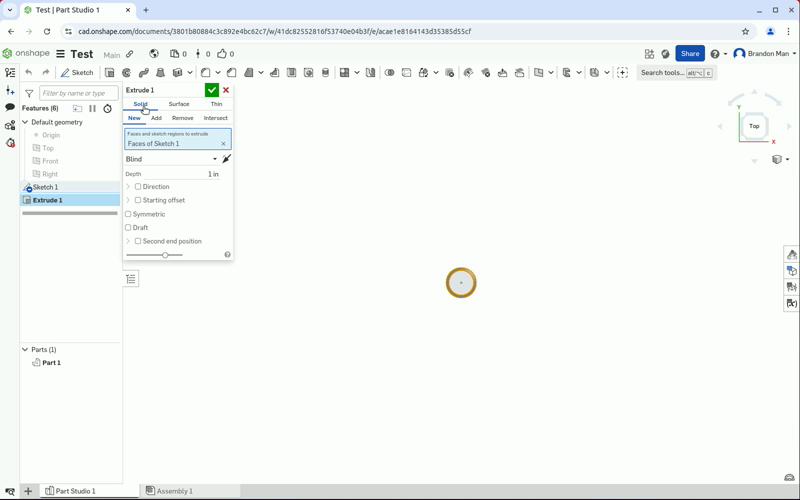
click(143, 106)
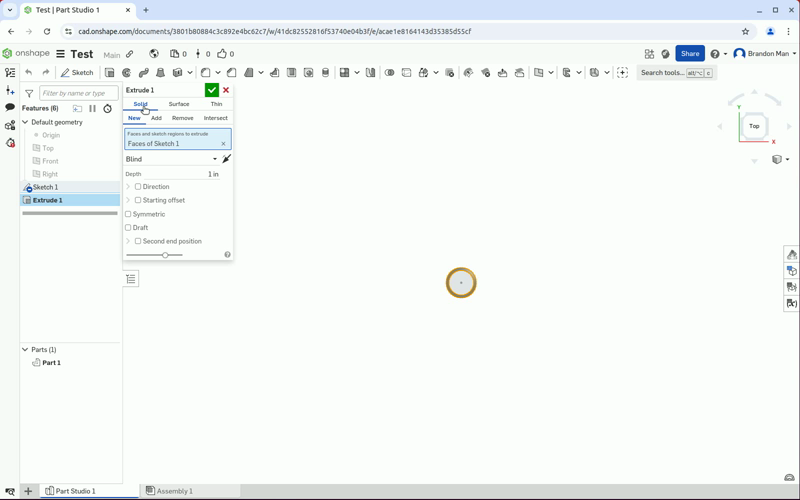
mouse_move(137, 120)
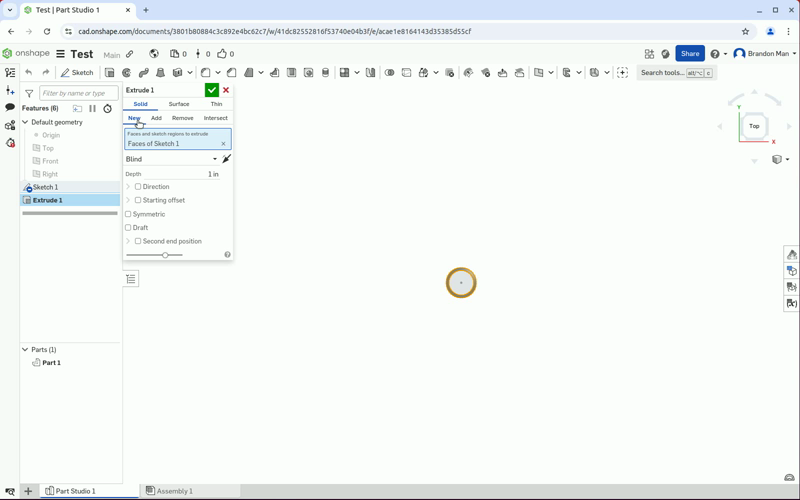
click(137, 120)
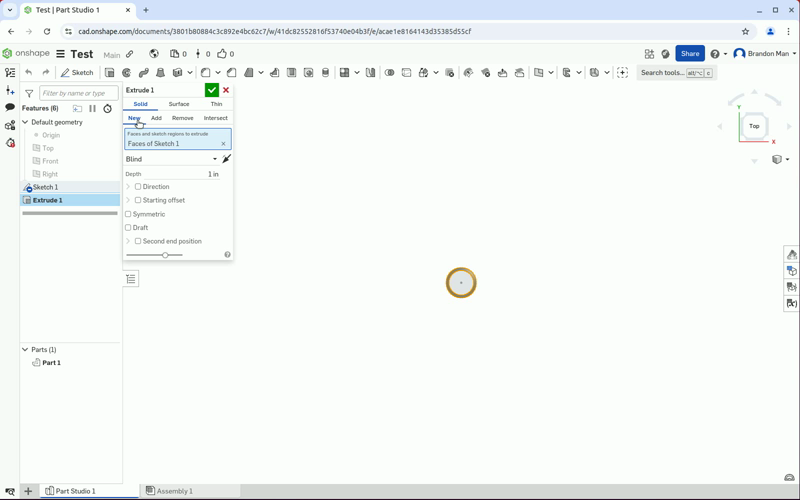
key(tab, 4)
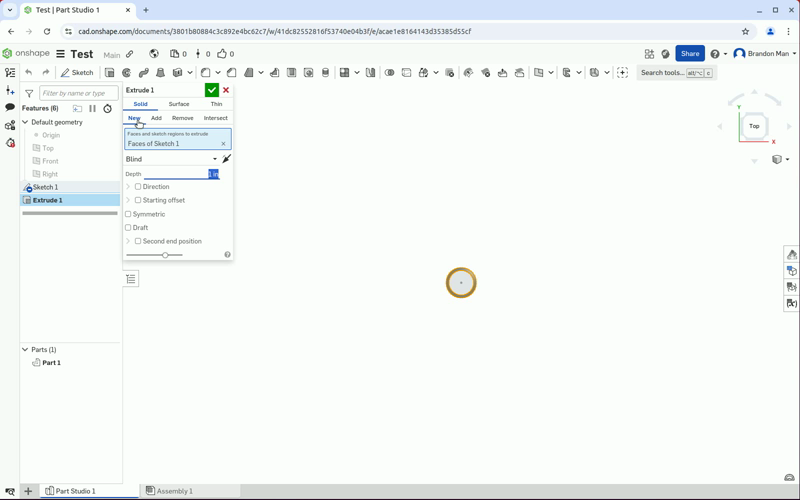
text(-23.108)
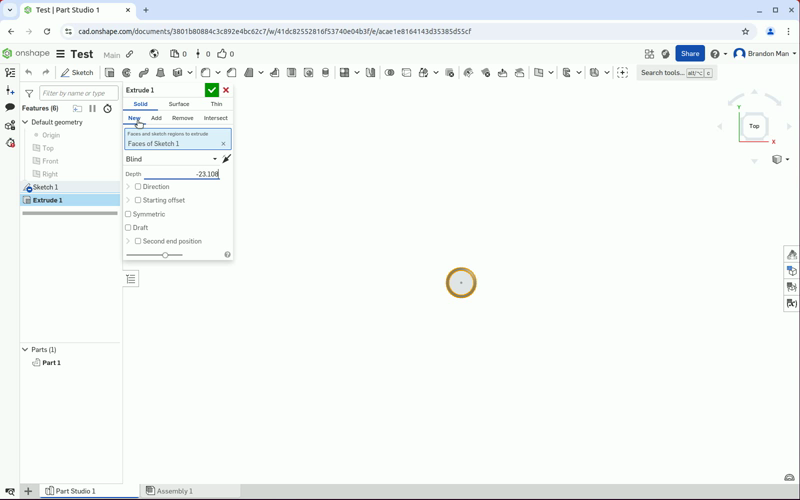
key(enter)
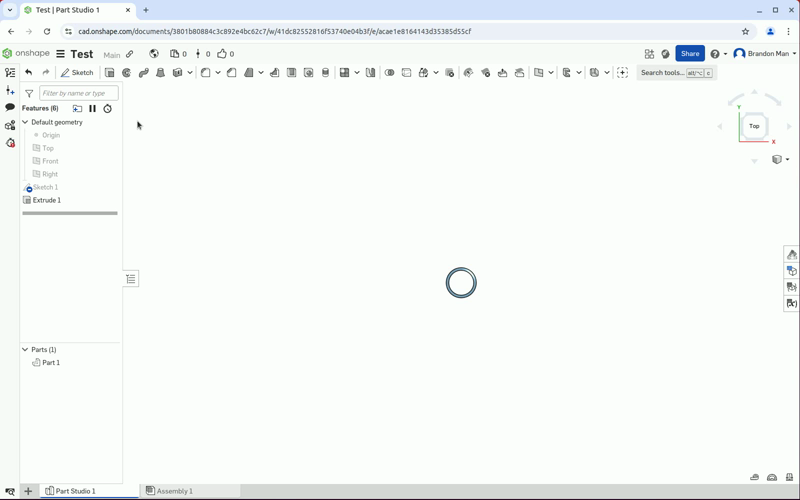
key(shift+h)
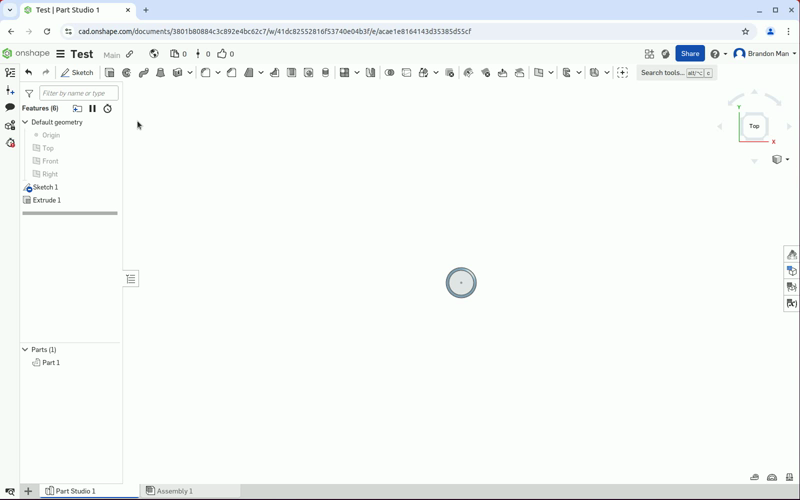
key(shift+h)
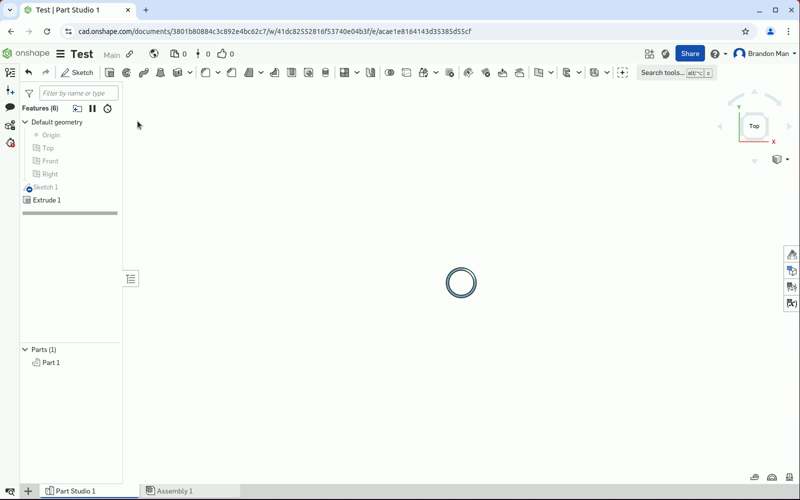
mouse_move(73, 189)
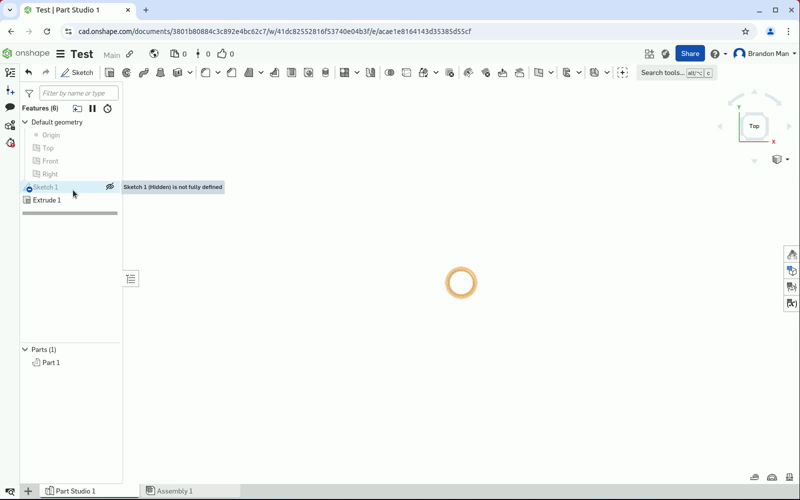
click(73, 189)
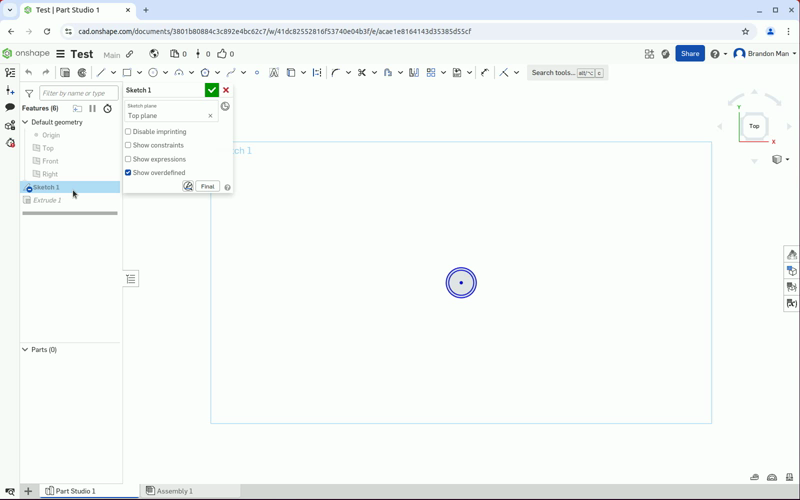
mouse_move(229, 92)
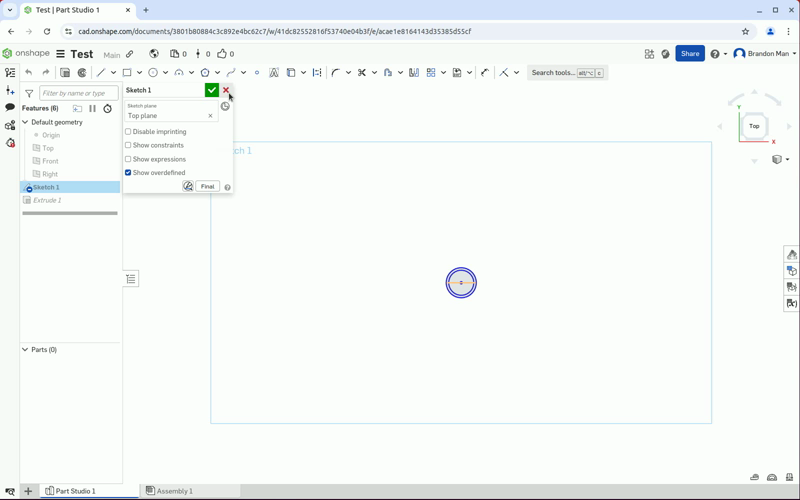
click(229, 92)
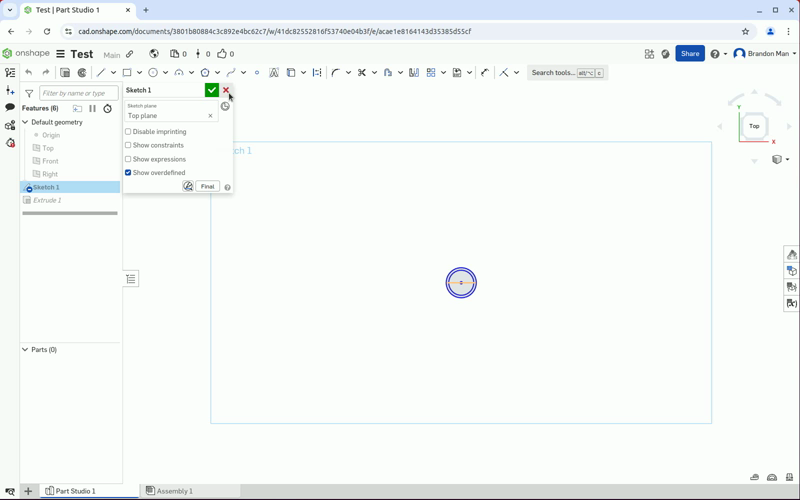
key(shift+s)
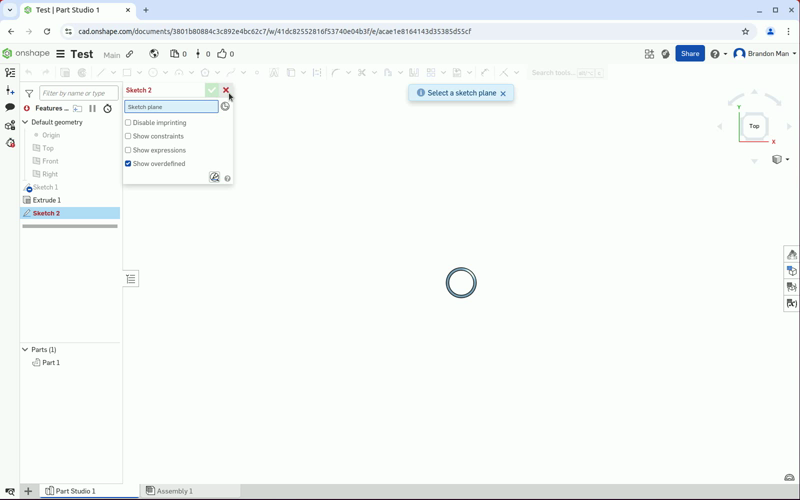
mouse_move(73, 150)
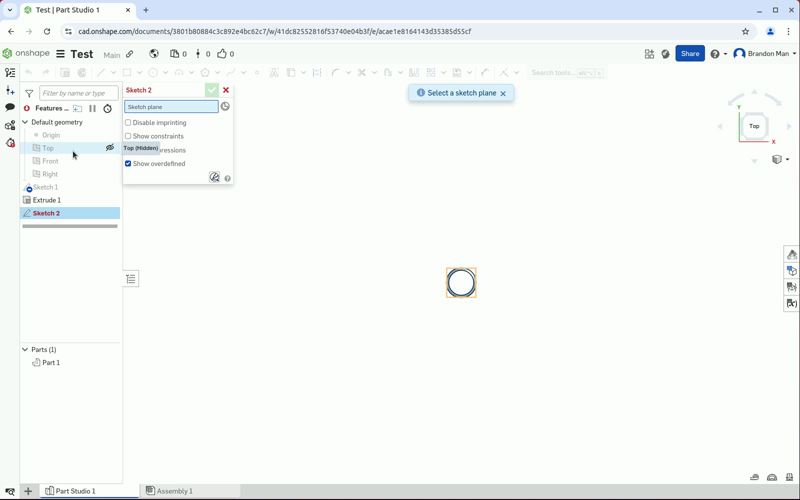
click(73, 150)
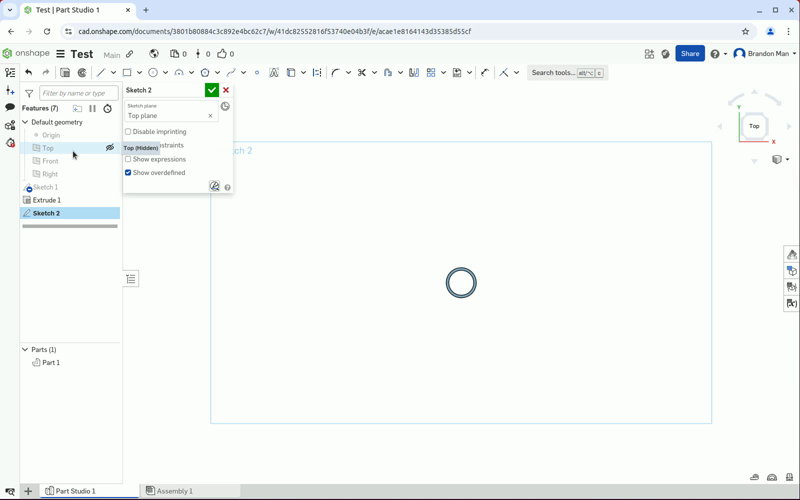
mouse_move(73, 352)
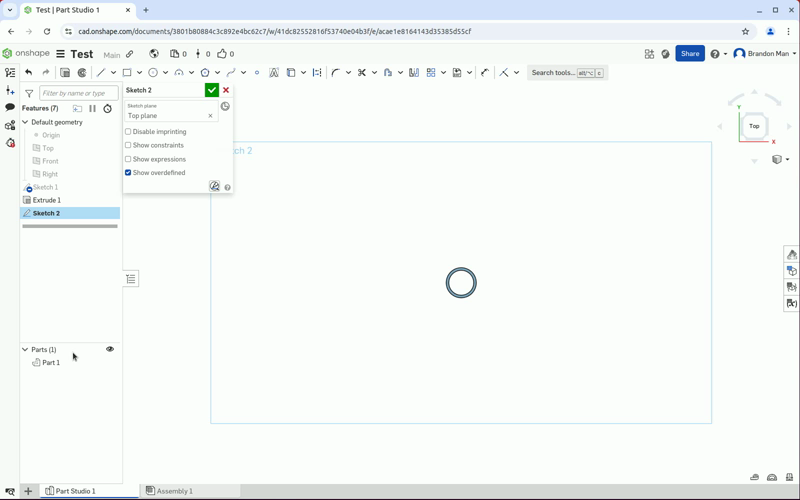
key(y)
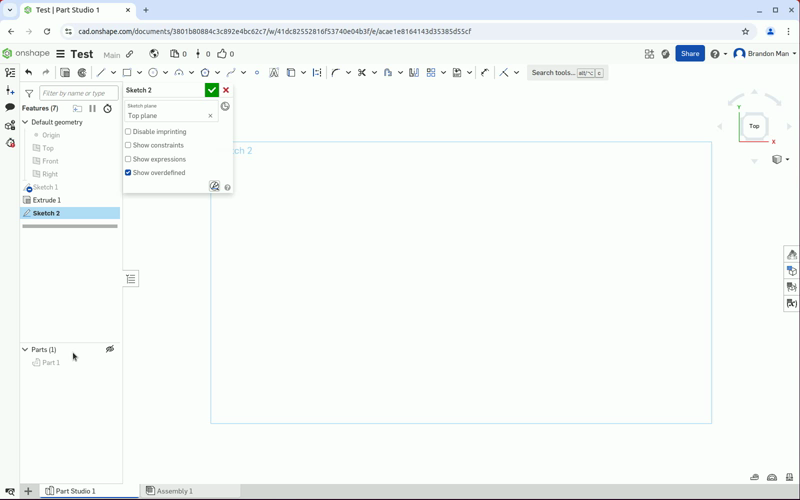
key(c)
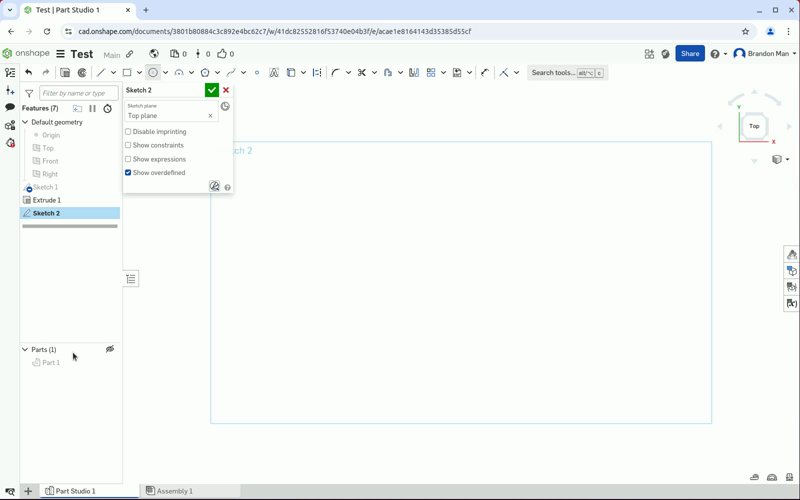
key_down(shift)
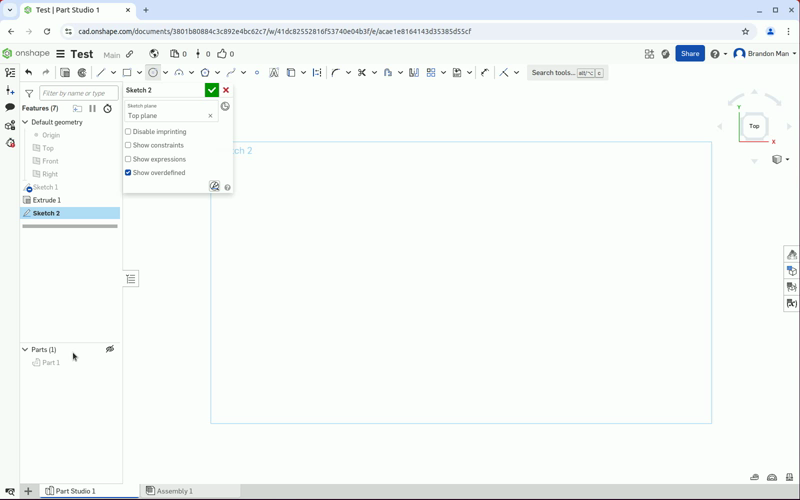
mouse_move(461, 282)
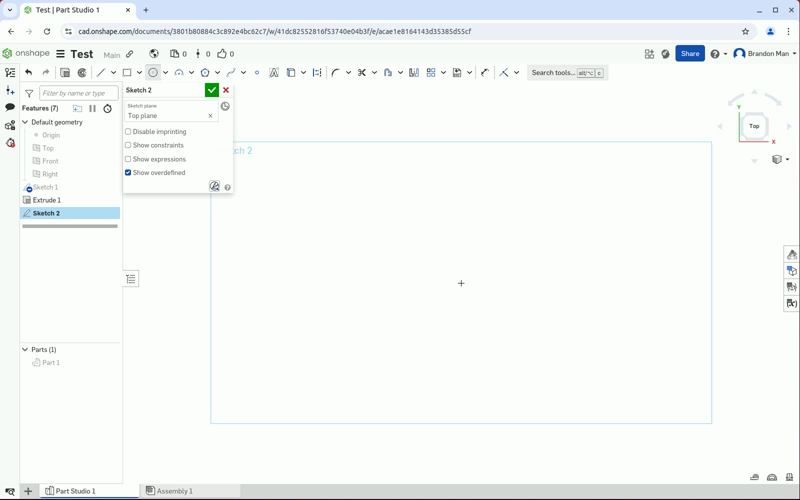
click(461, 282)
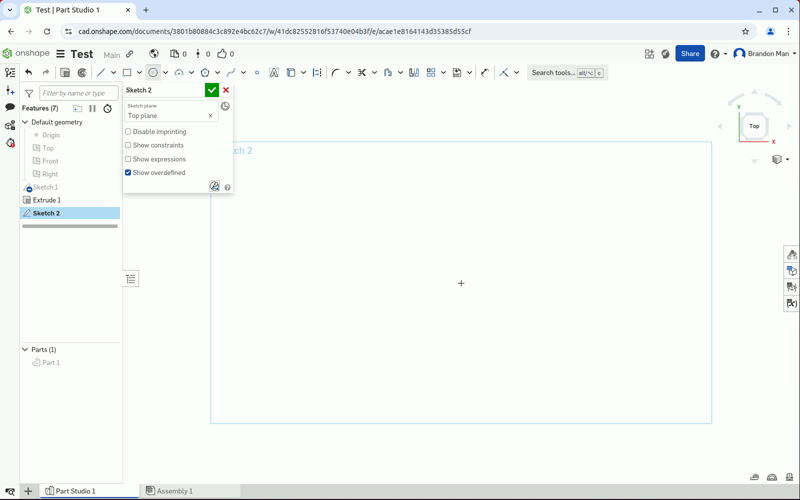
key_up(shift)
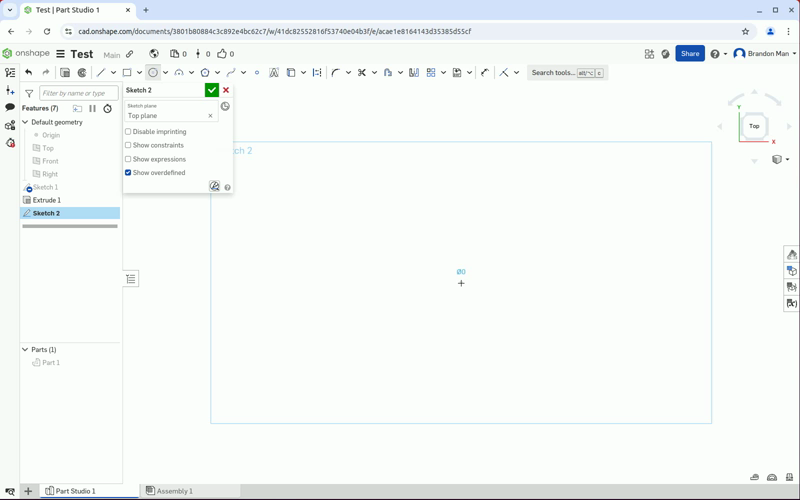
mouse_move(473, 282)
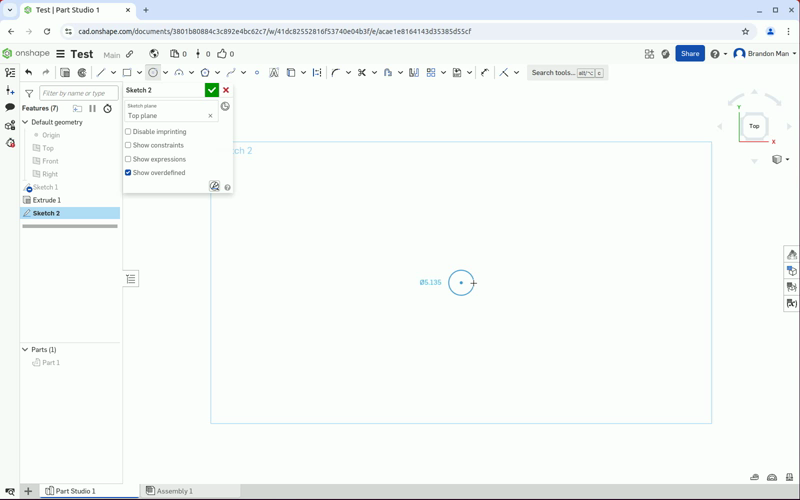
click(473, 282)
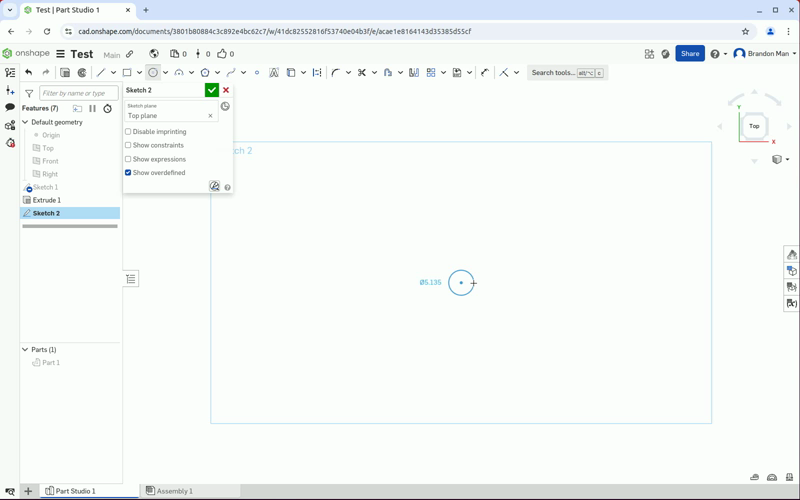
key(esc)
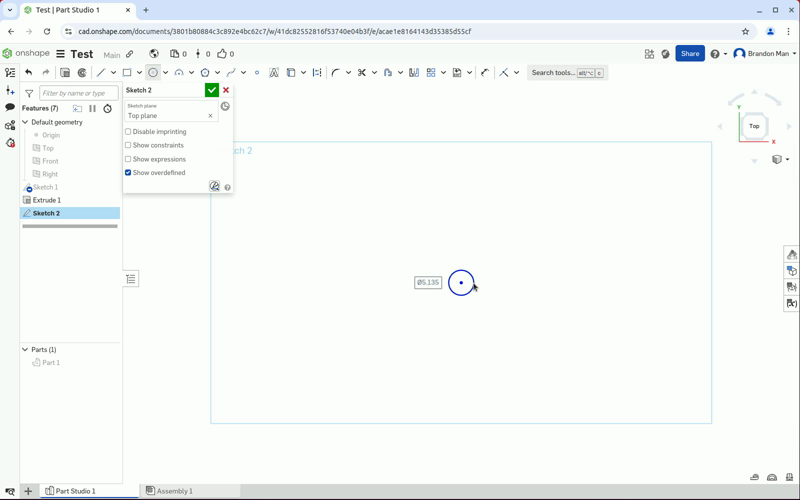
key(c)
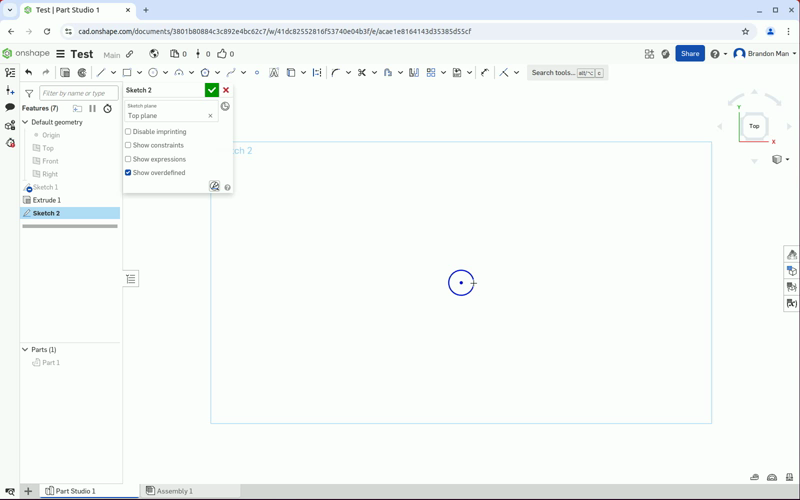
key_down(shift)
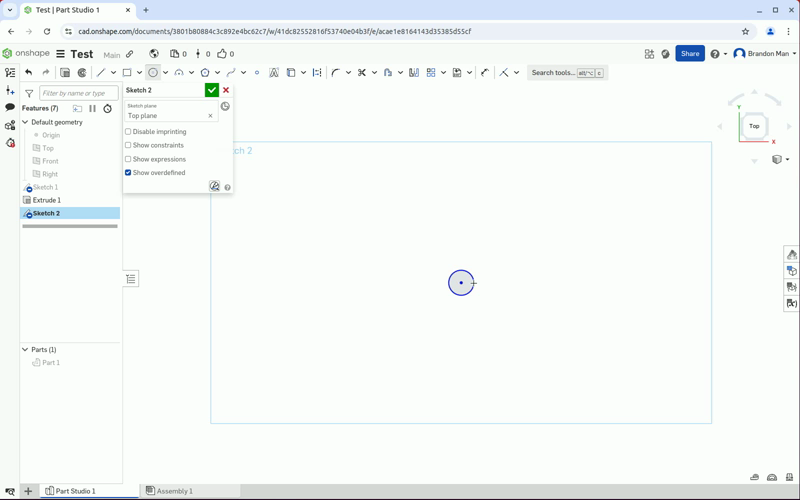
mouse_move(461, 282)
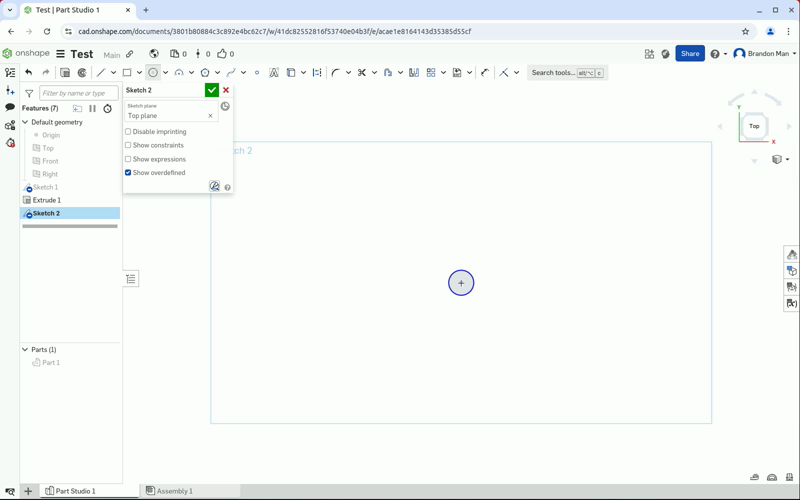
click(461, 282)
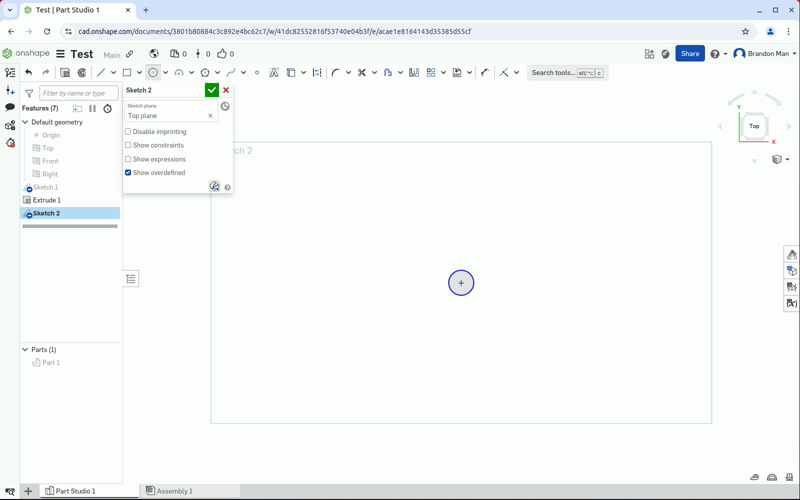
key_up(shift)
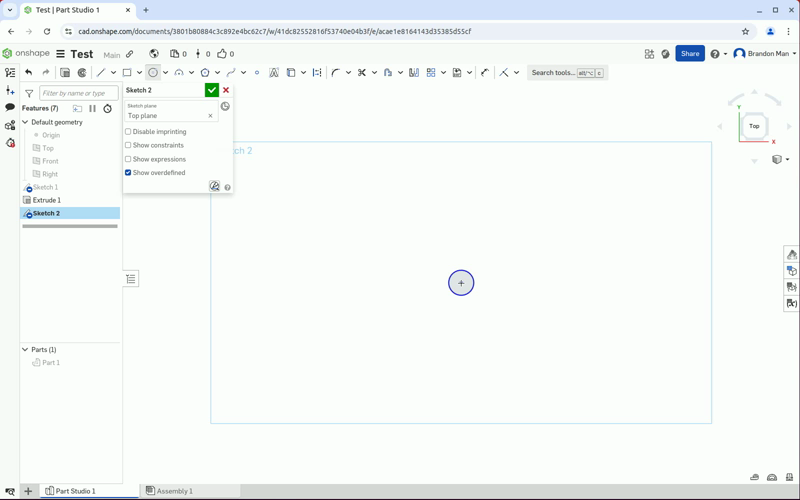
mouse_move(472, 282)
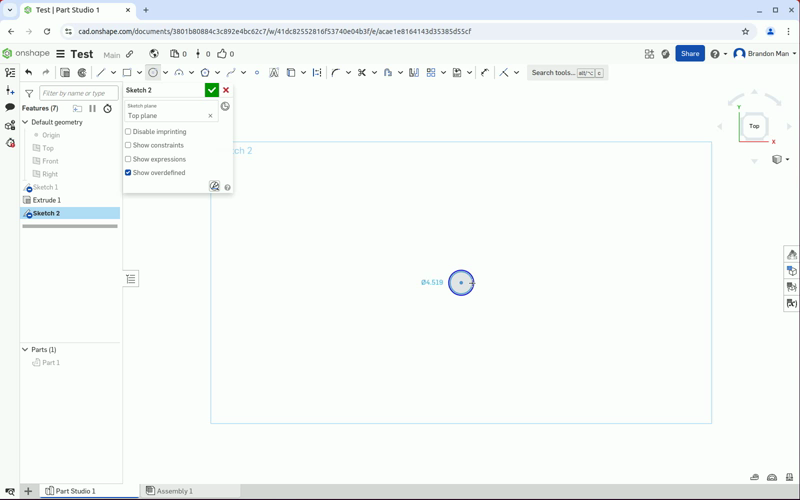
scroll(6)
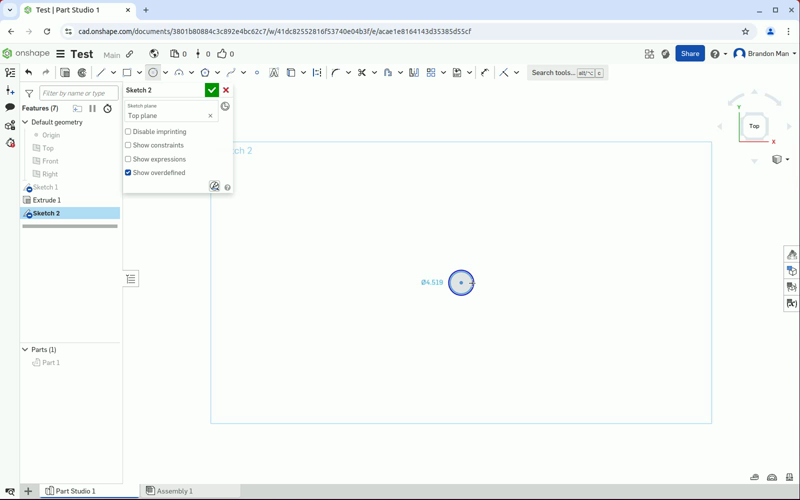
scroll(6)
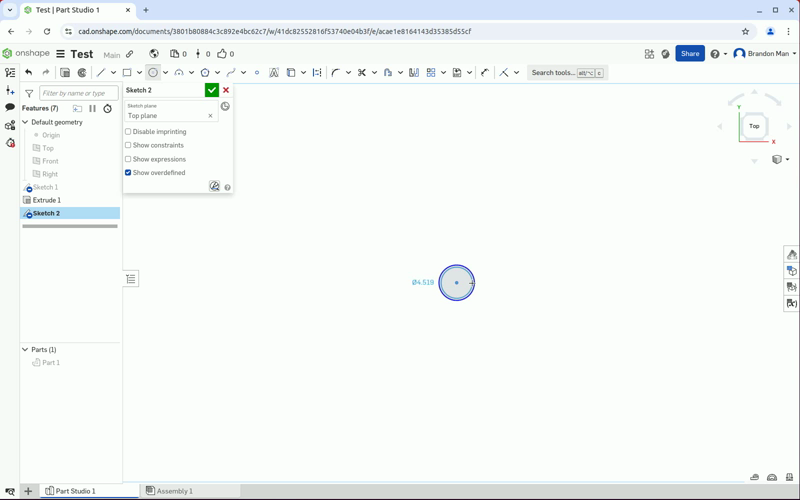
scroll(6)
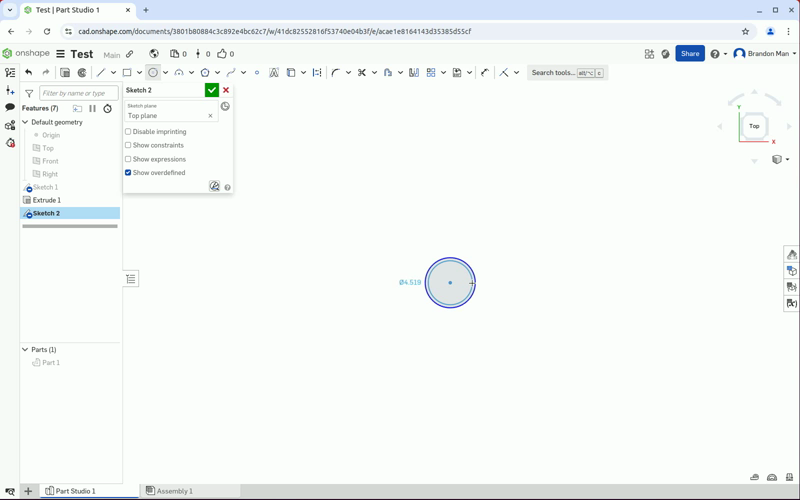
scroll(6)
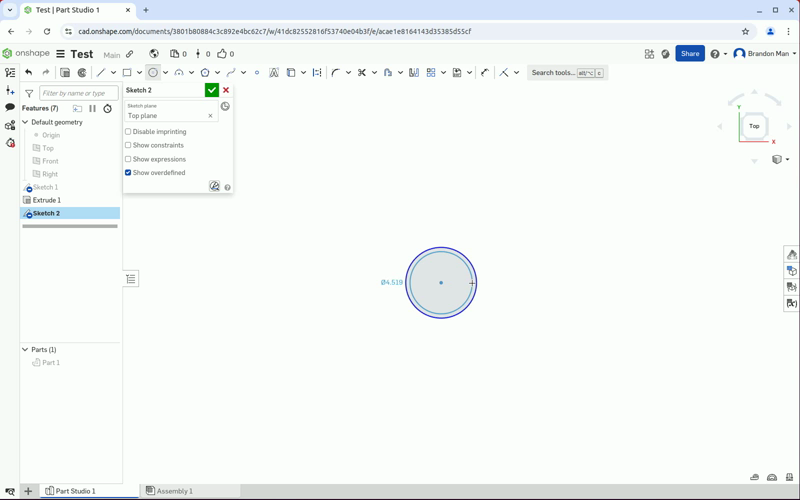
scroll(6)
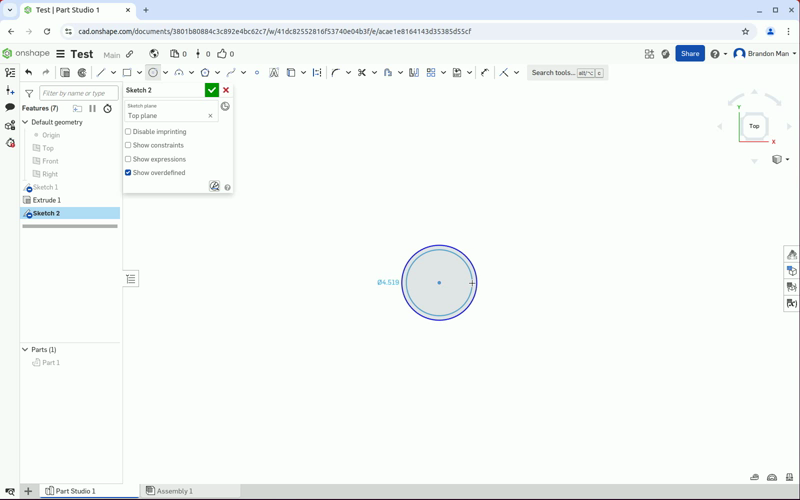
scroll(6)
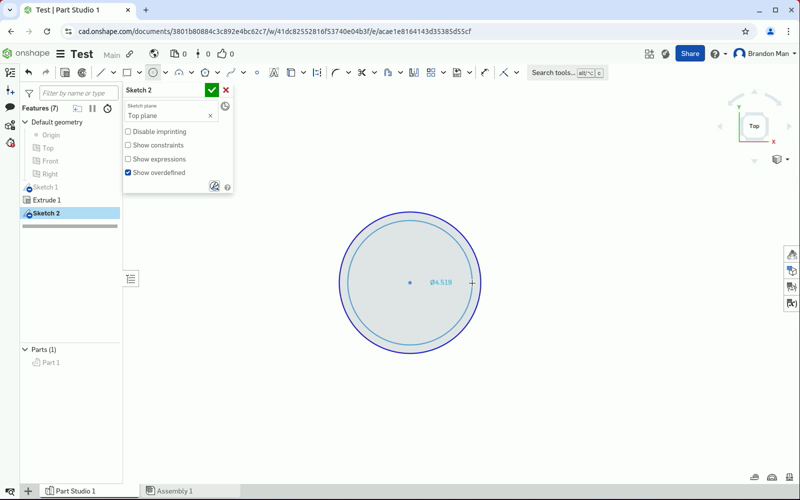
scroll(6)
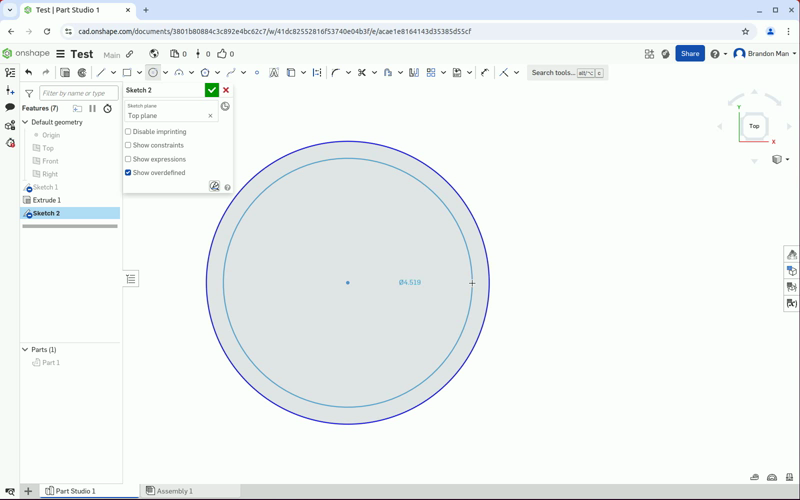
click(472, 282)
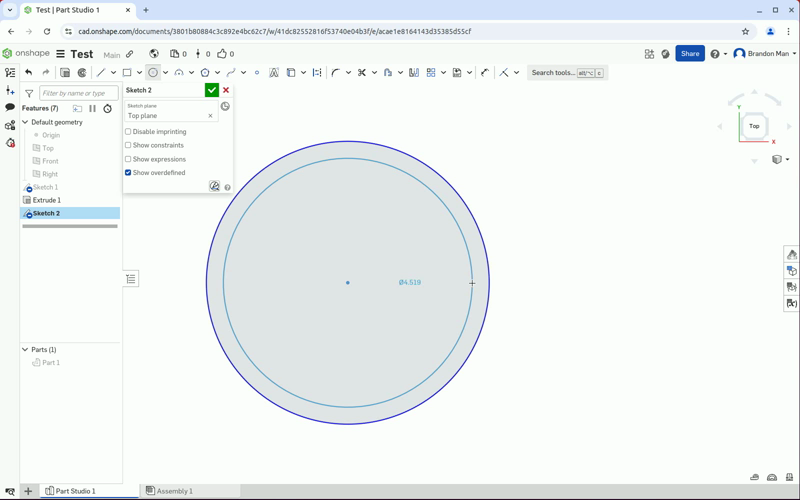
scroll(-6)
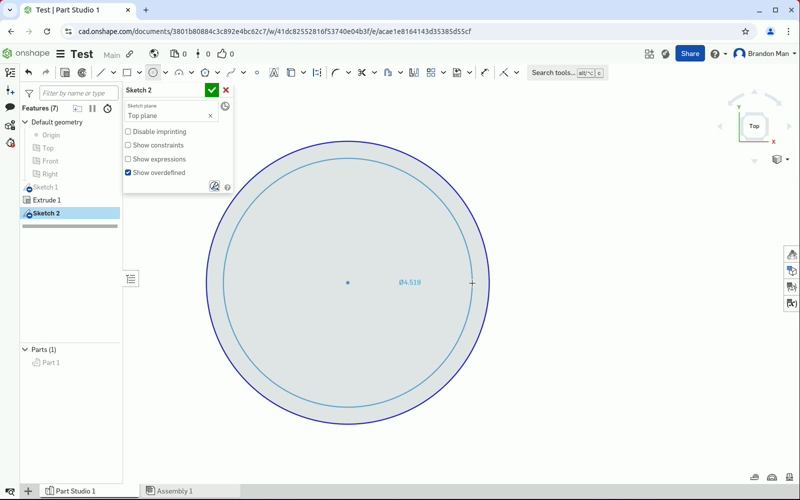
scroll(-6)
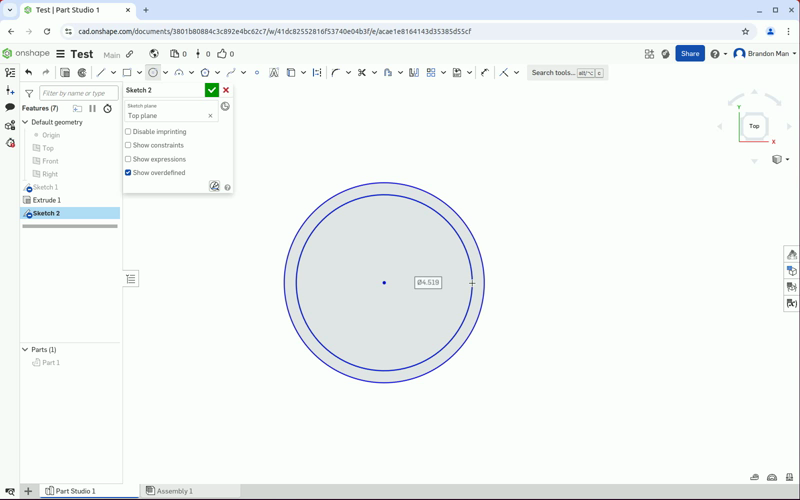
scroll(-6)
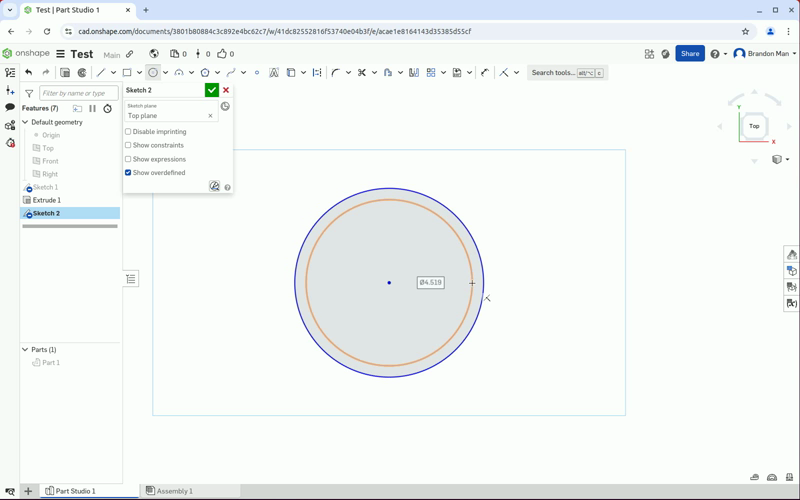
scroll(-6)
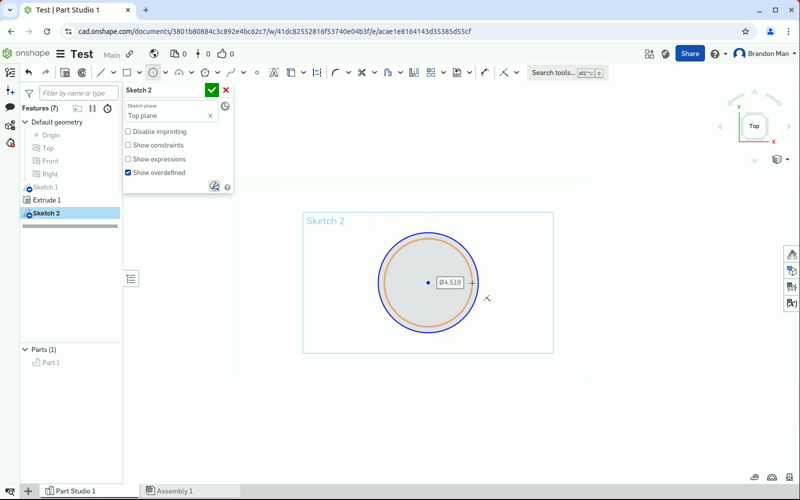
scroll(-6)
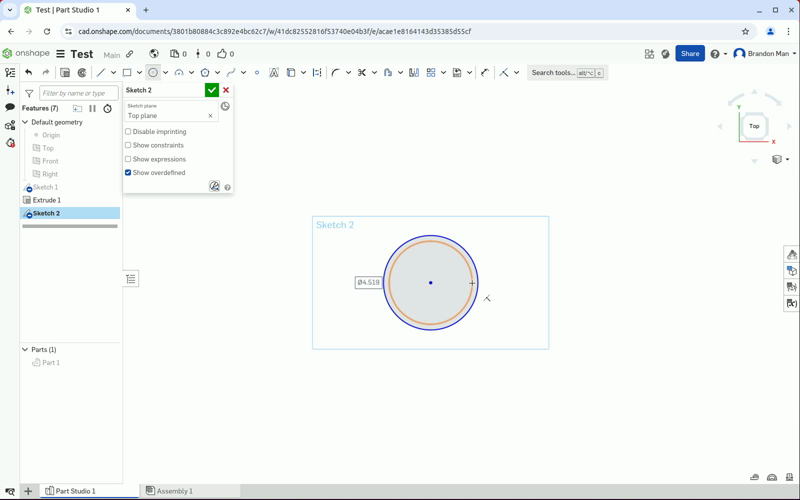
scroll(-6)
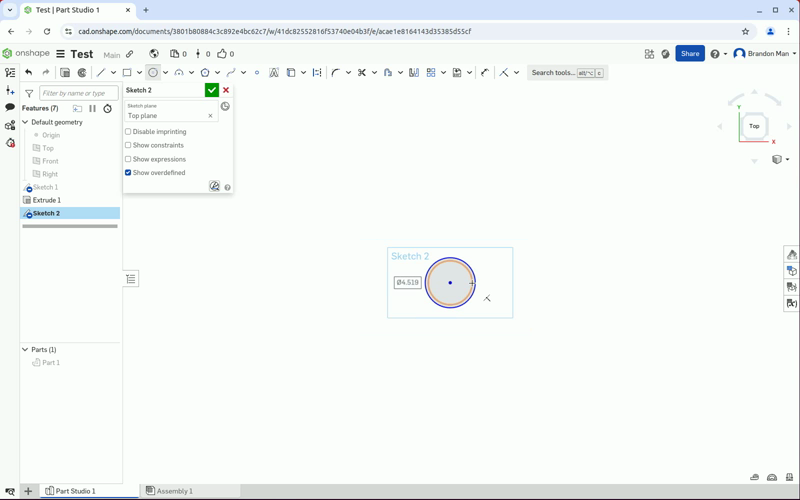
scroll(-6)
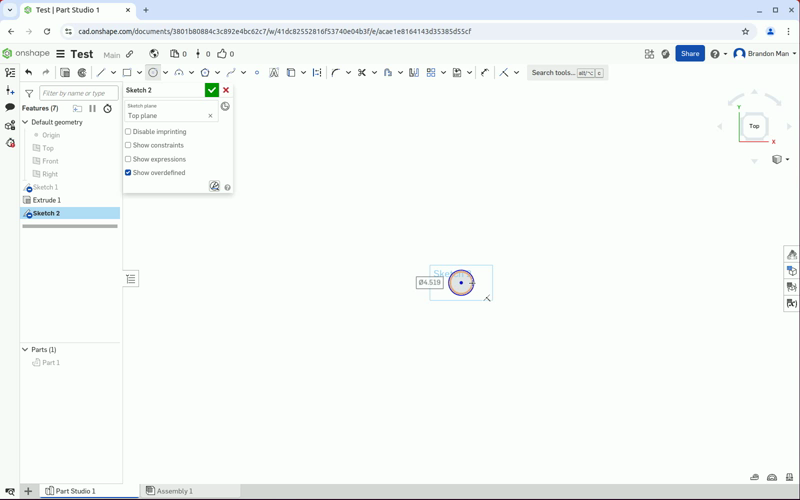
key(esc)
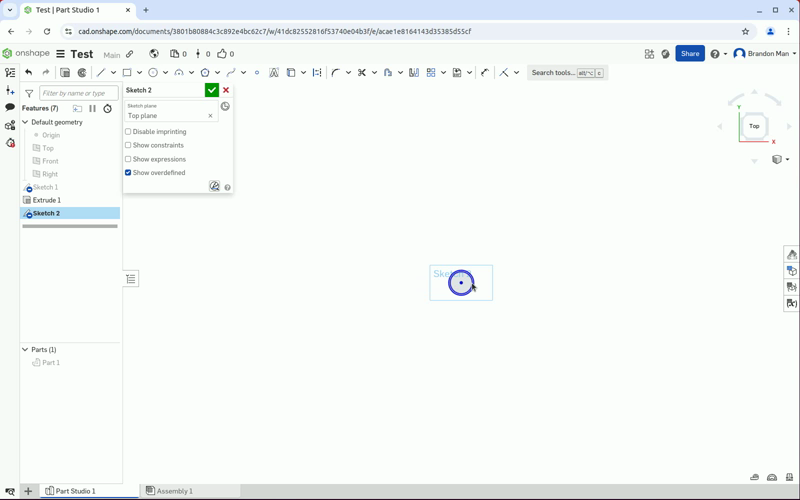
mouse_move(462, 293)
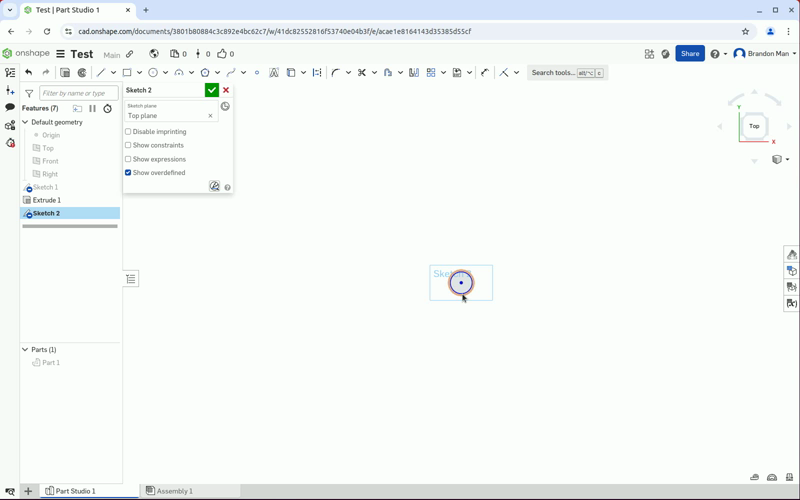
scroll(6)
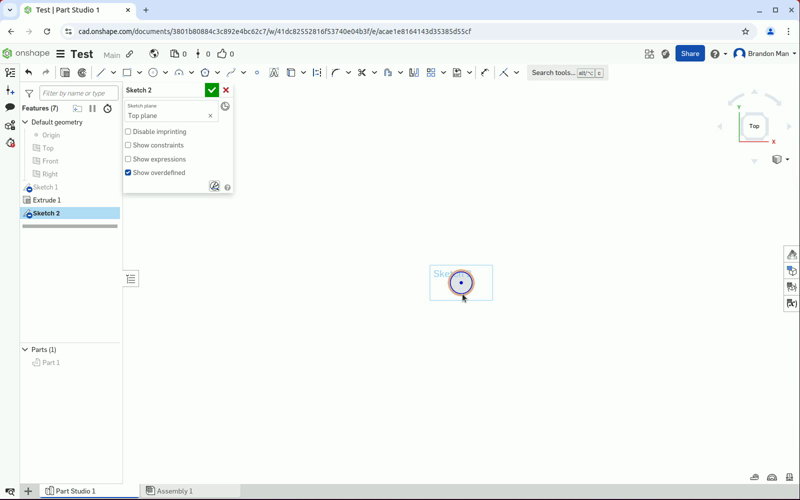
scroll(6)
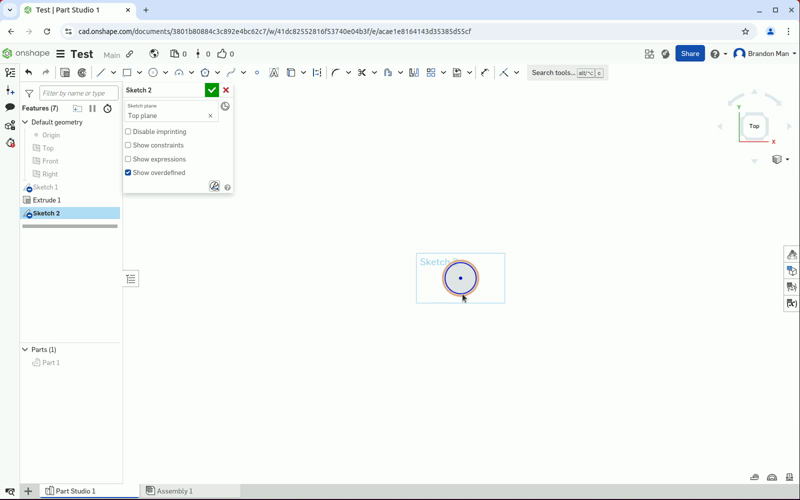
scroll(6)
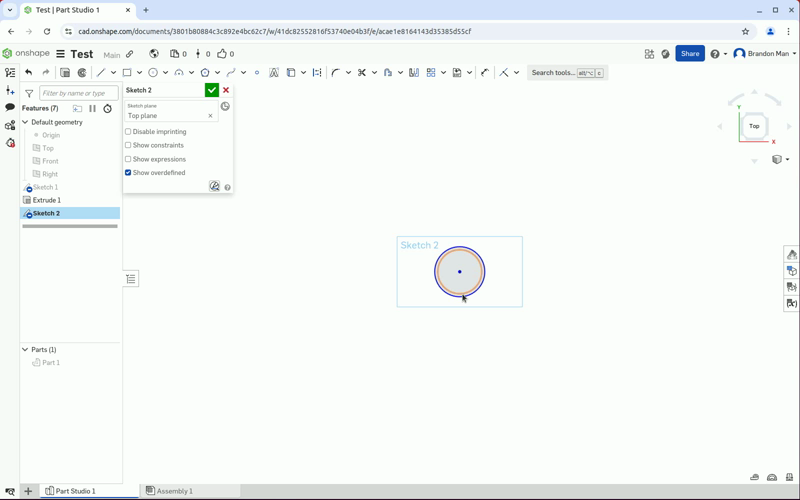
scroll(6)
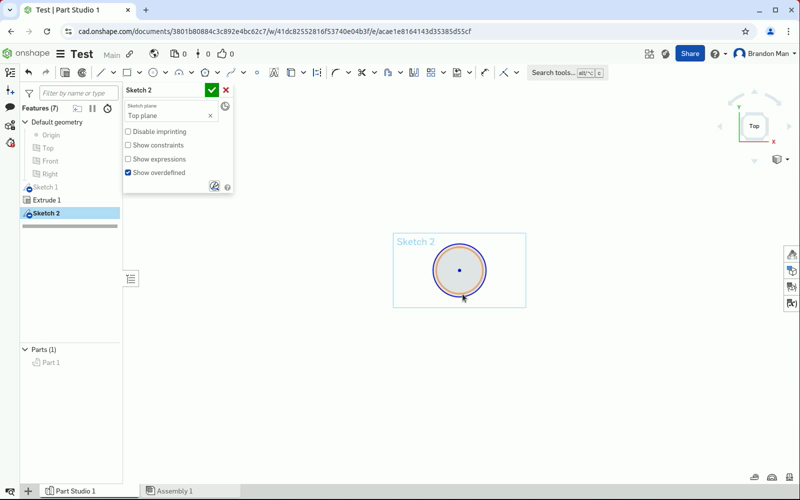
scroll(6)
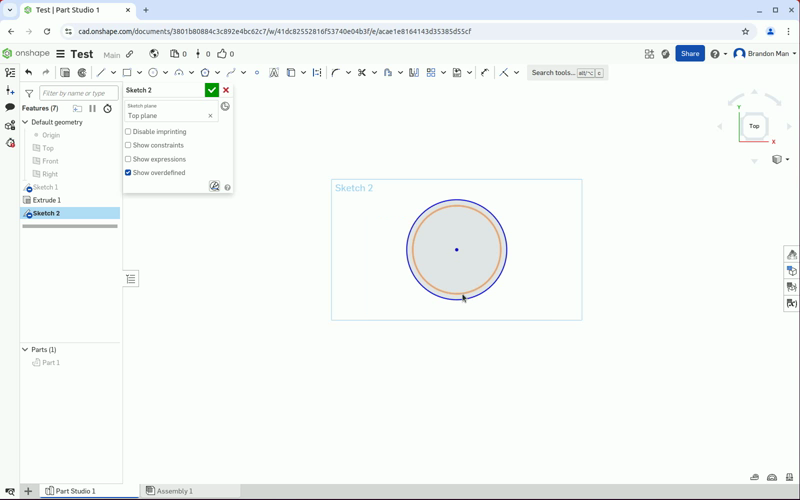
scroll(6)
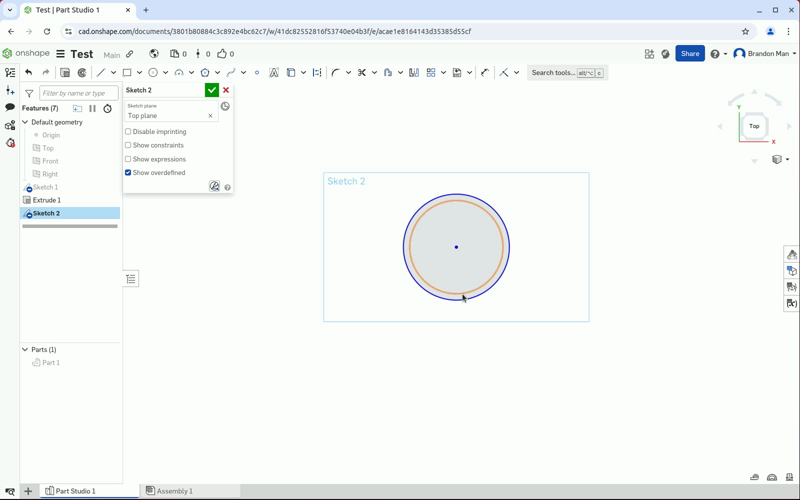
scroll(6)
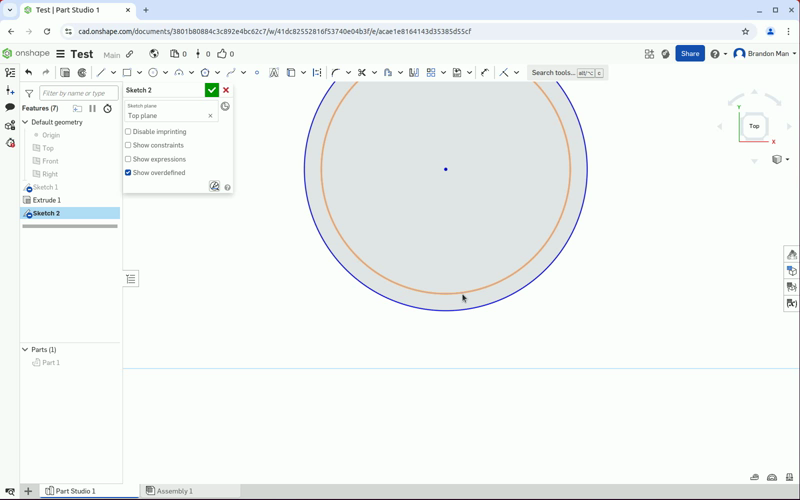
click(462, 293)
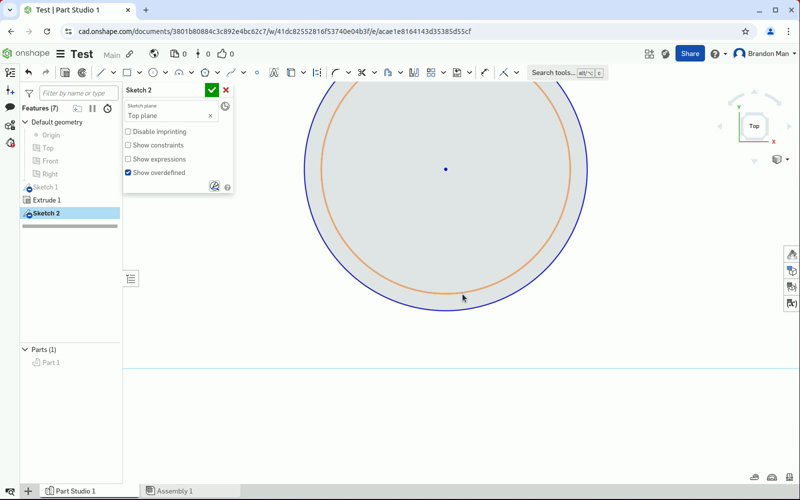
scroll(-6)
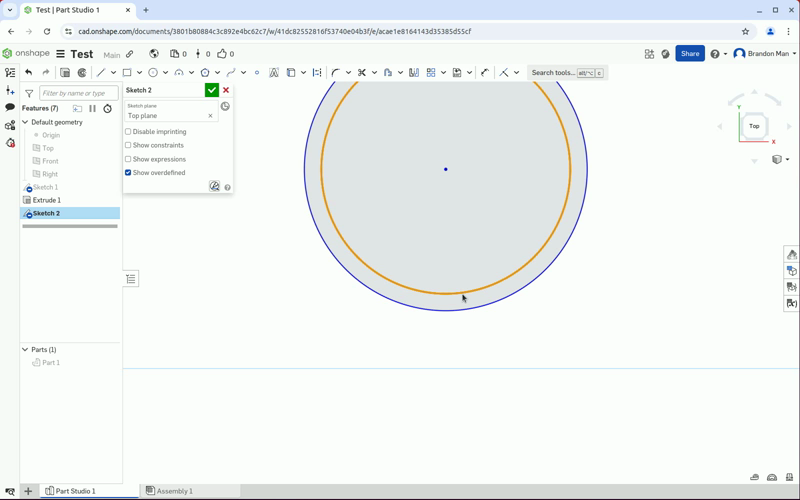
scroll(-6)
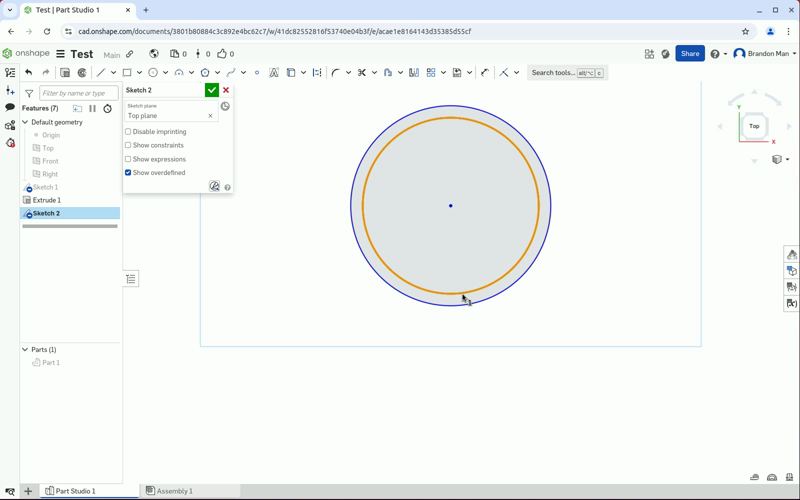
scroll(-6)
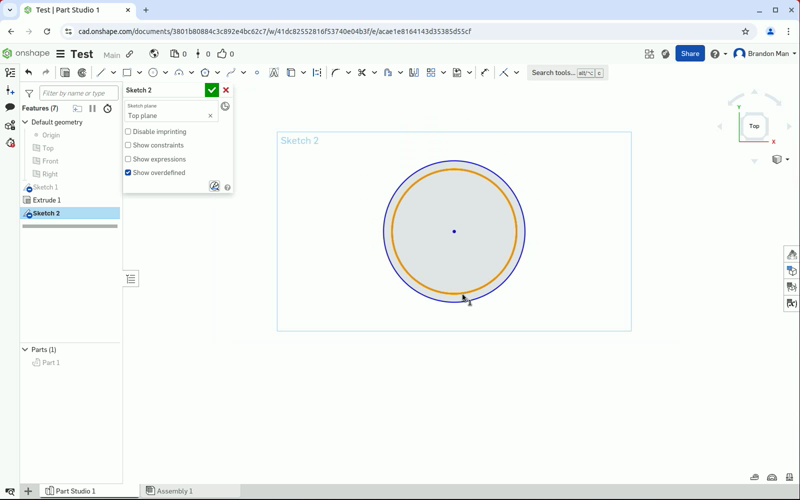
scroll(-6)
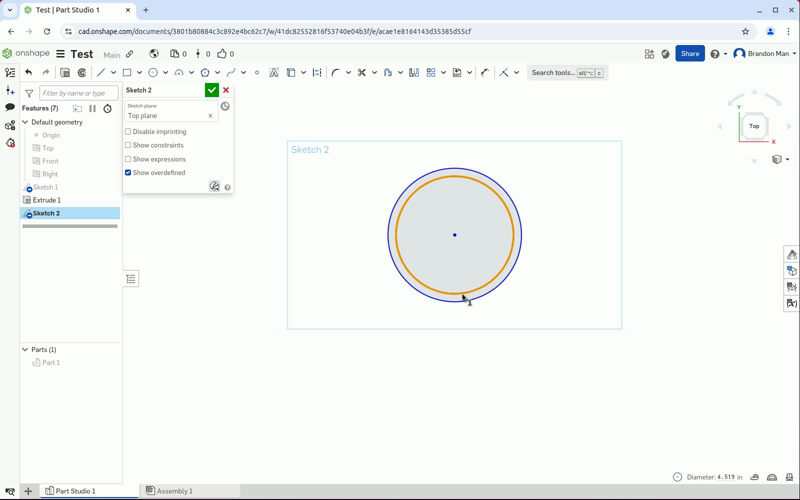
scroll(-6)
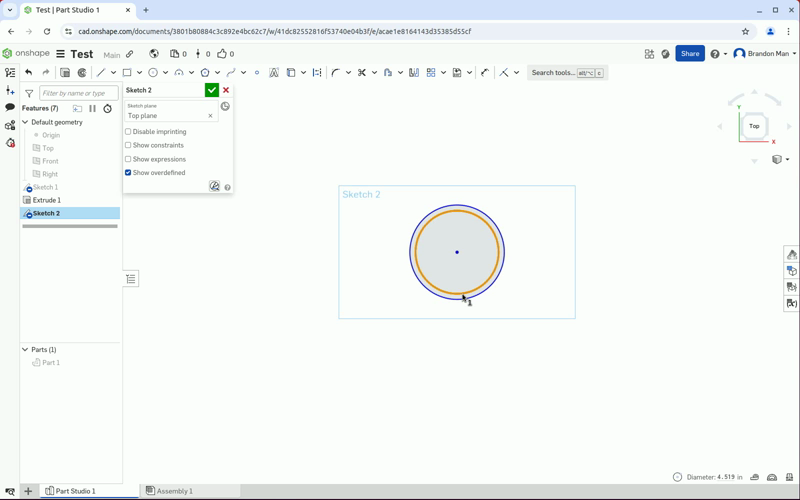
scroll(-6)
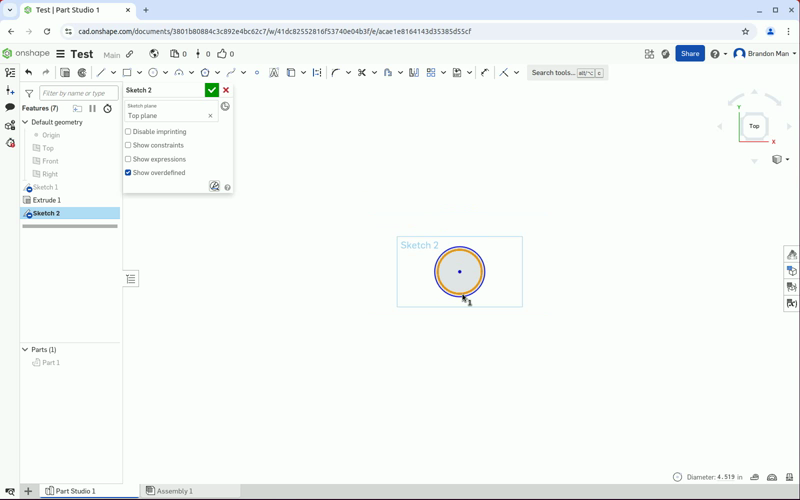
scroll(-6)
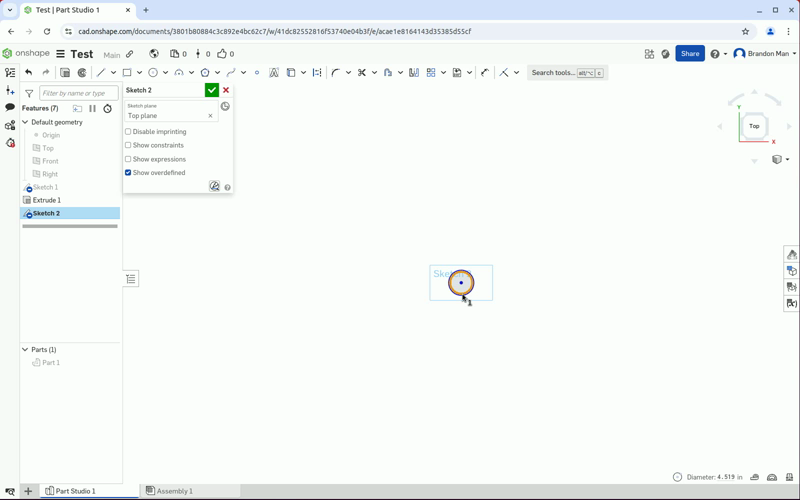
mouse_move(73, 352)
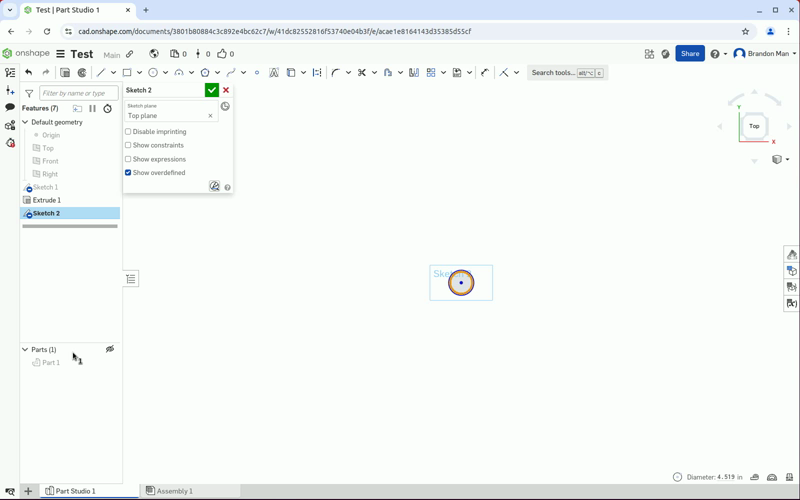
key(shift+y)
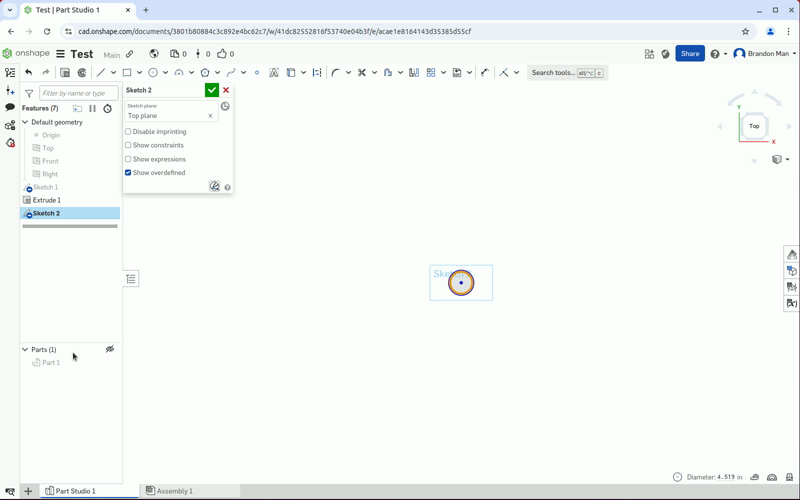
key(shift+e)
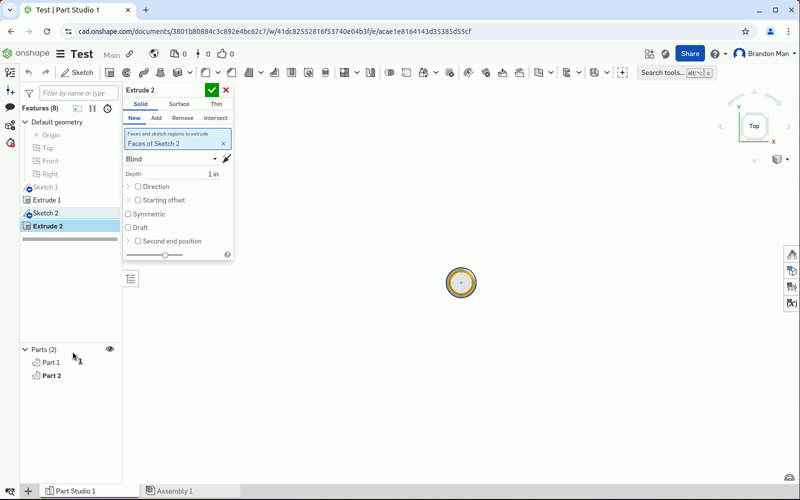
mouse_move(143, 106)
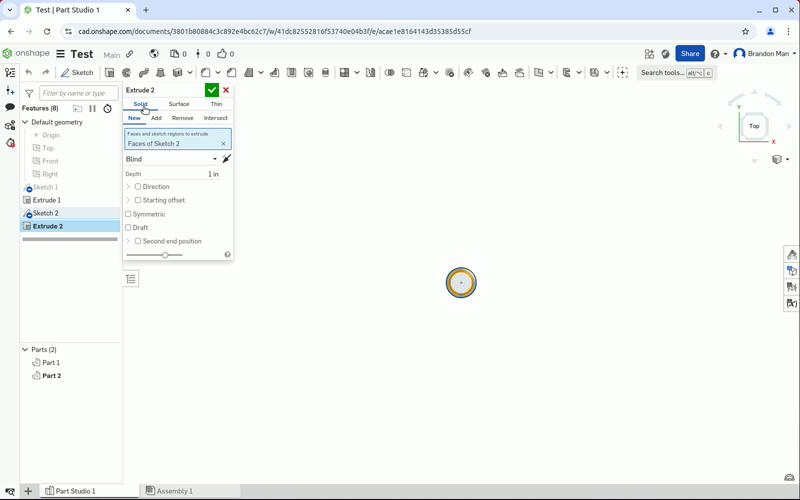
click(143, 106)
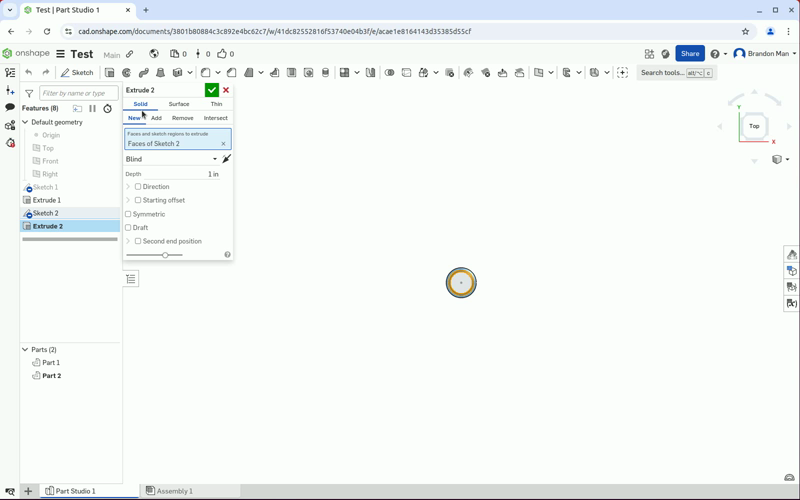
mouse_move(137, 120)
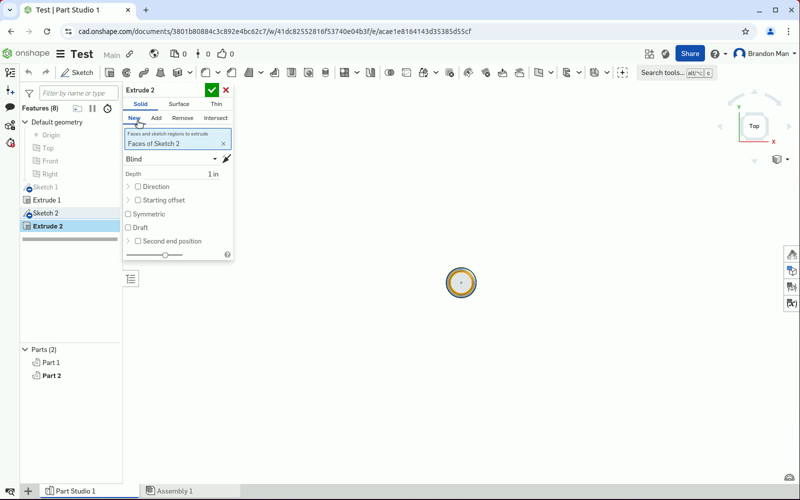
click(137, 120)
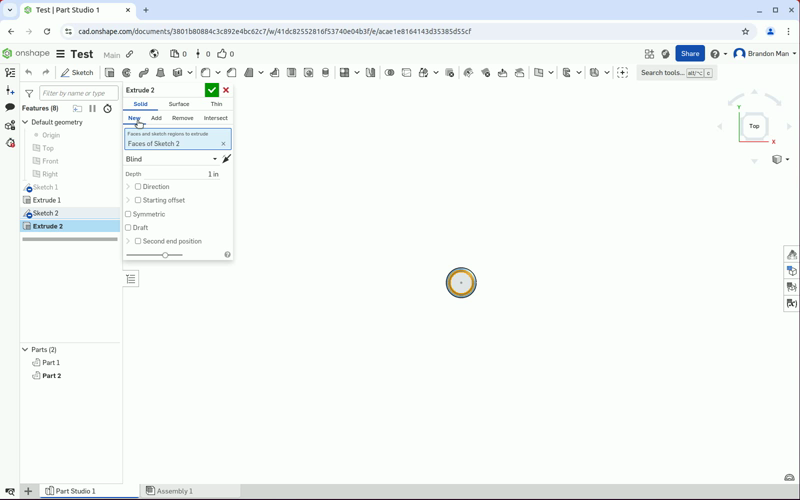
key(tab, 4)
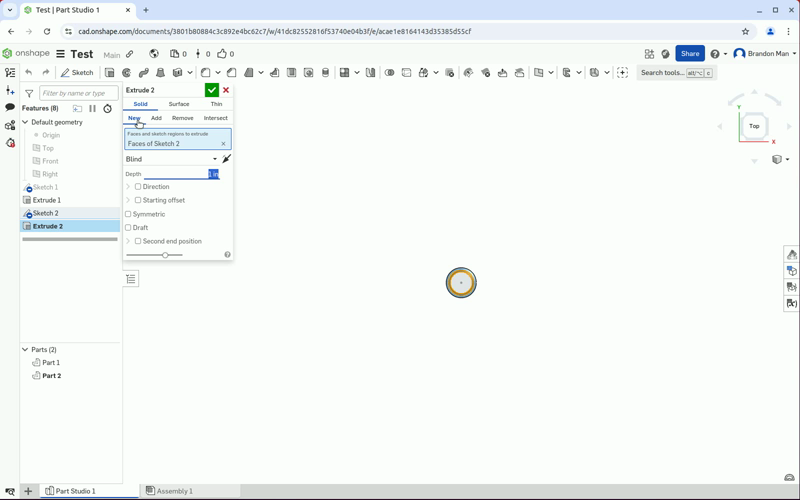
text(-20.22)
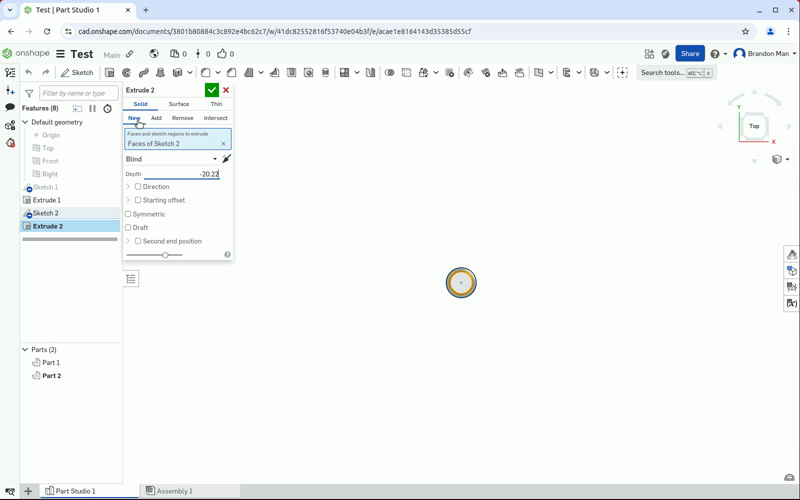
key(enter)
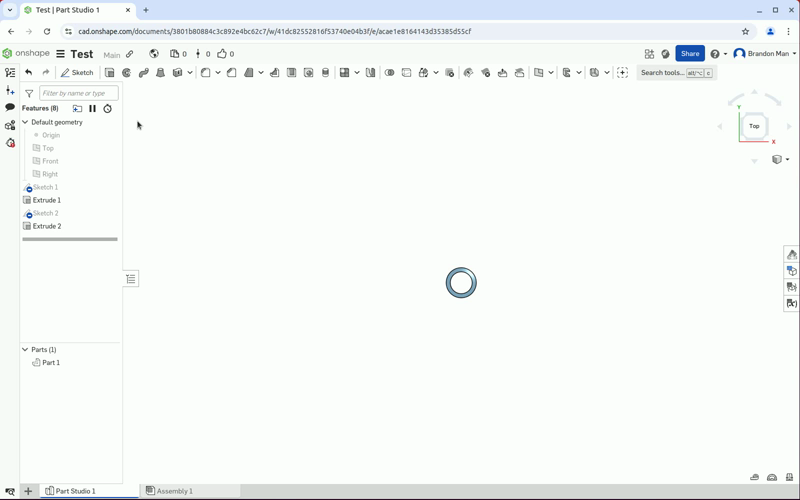
key(shift+h)
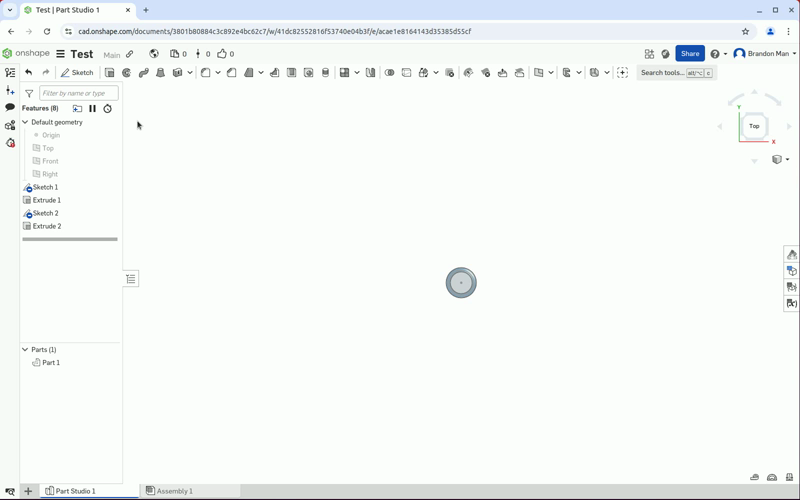
key(shift+h)
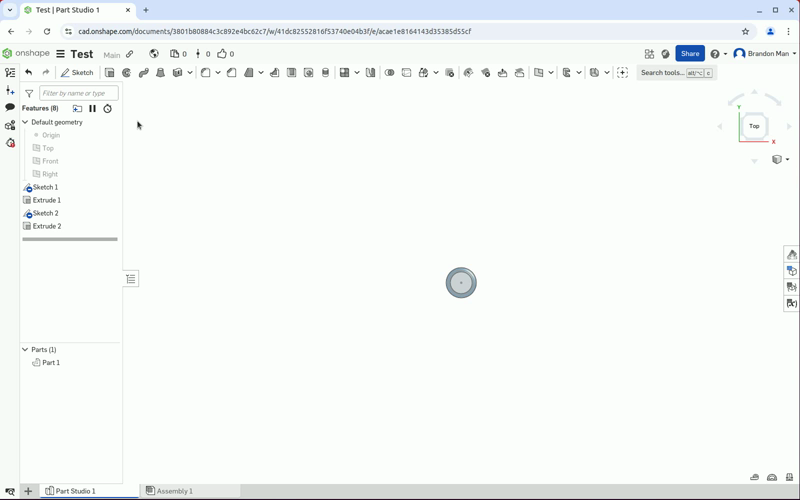
key(shift+7)
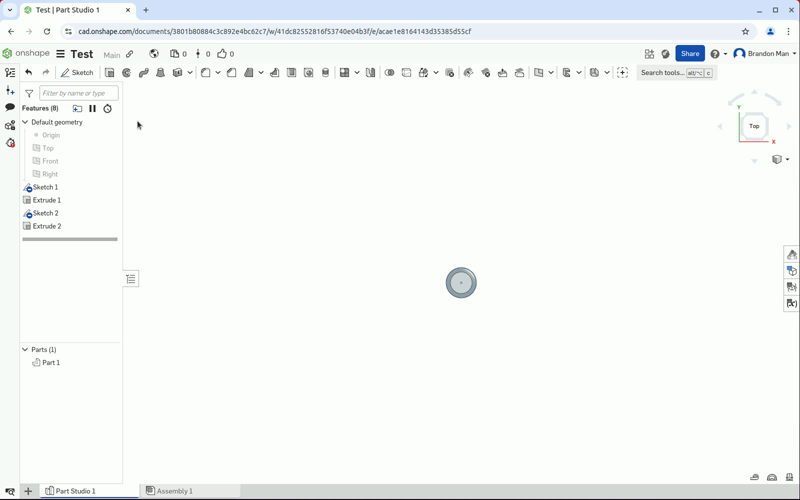
key(up, 3)
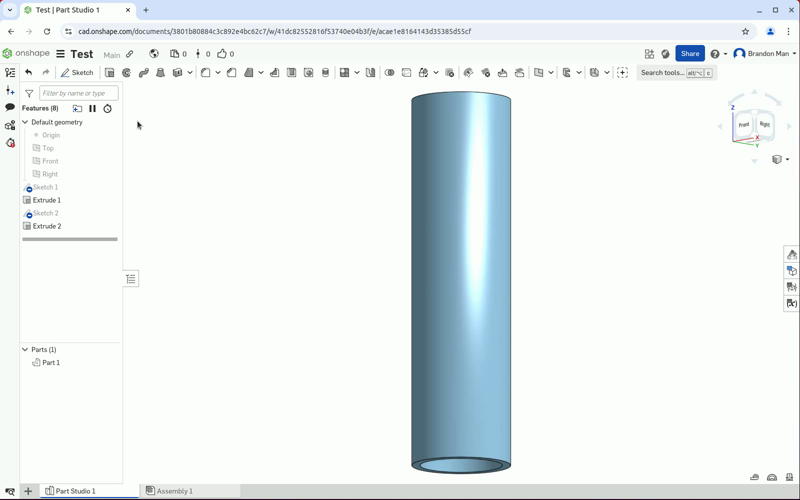
key(left, 3)
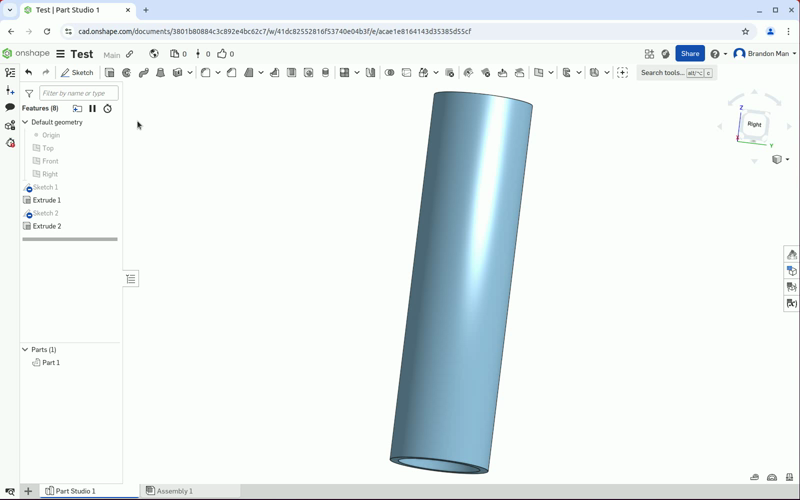
key(right, 3)
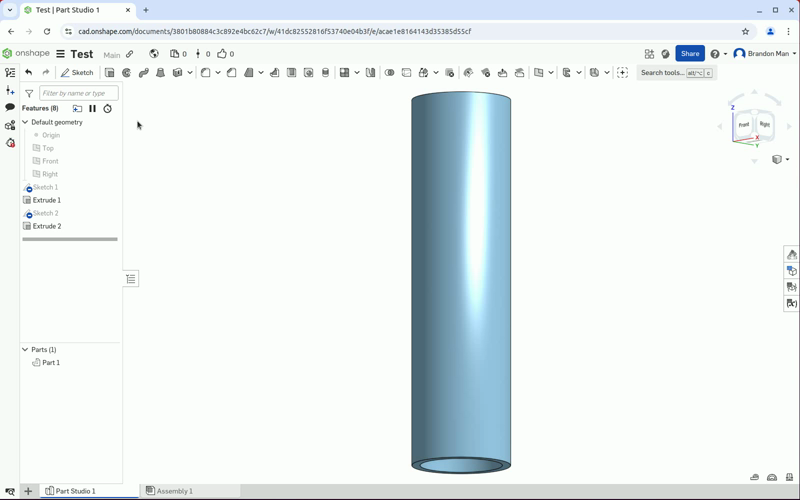
key(down, 3)
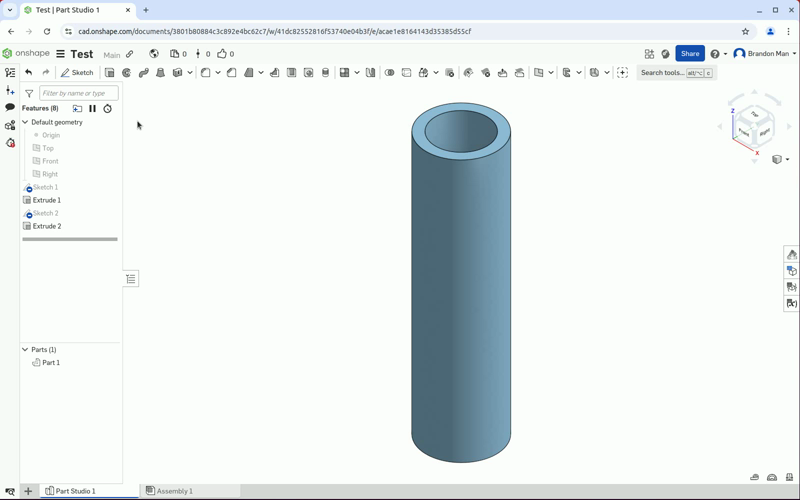
mouse_move(73, 189)
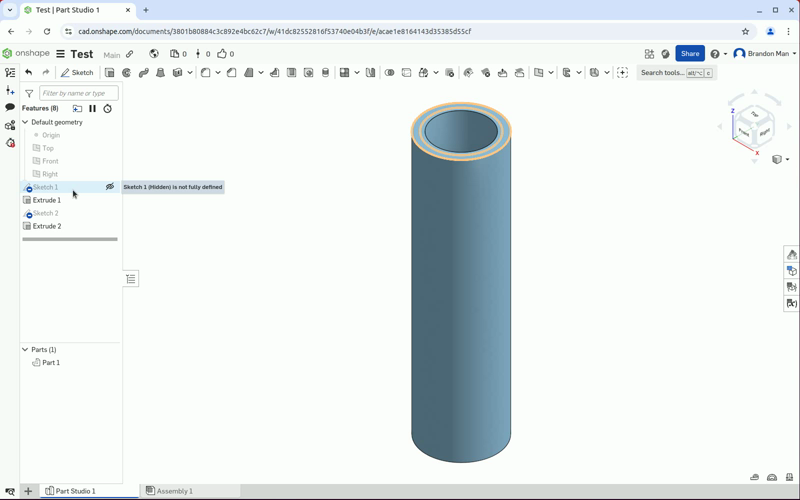
click(73, 189)